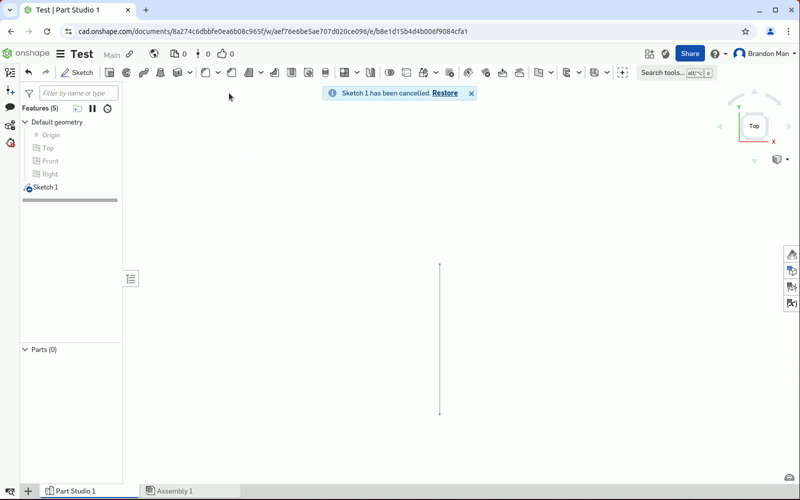
key(shift+h)
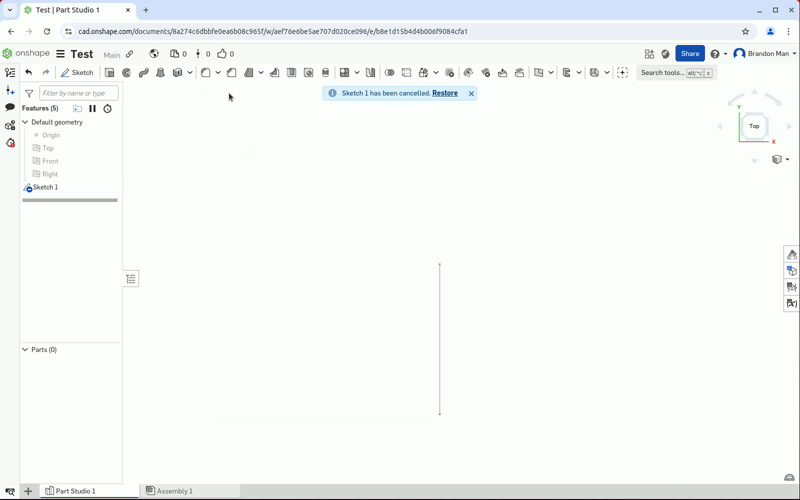
key(shift+s)
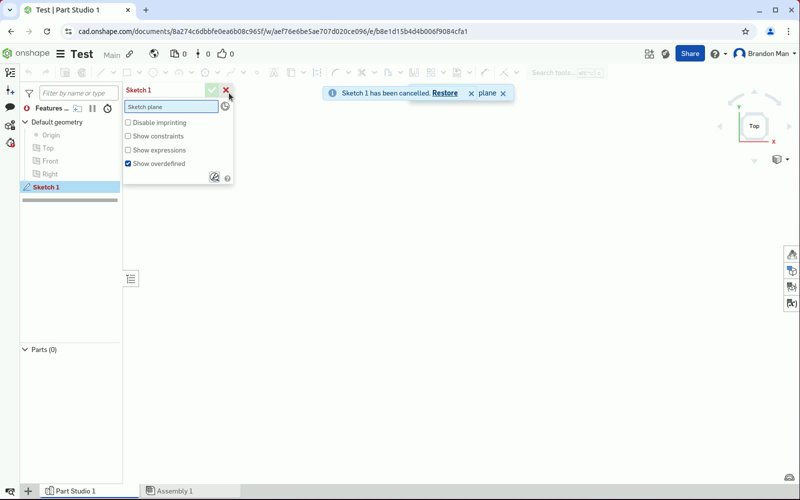
mouse_move(73, 150)
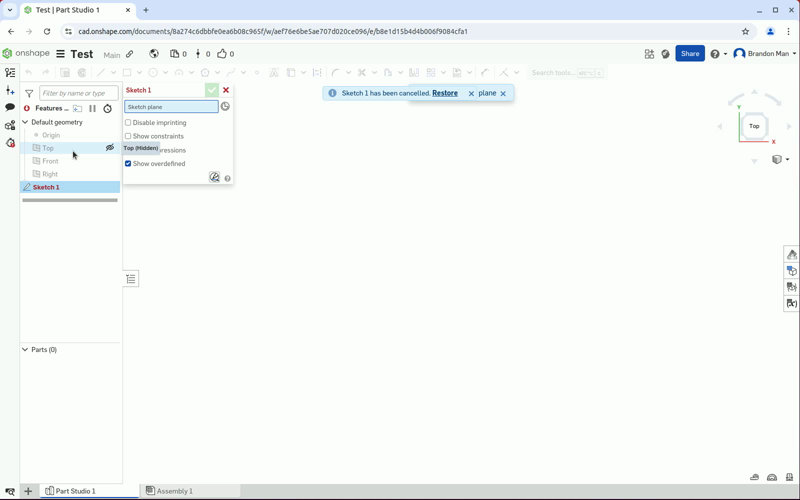
click(73, 150)
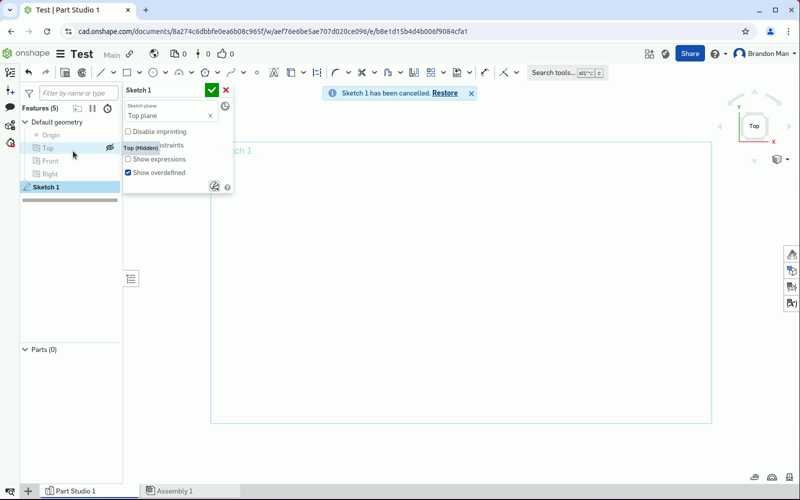
mouse_move(73, 352)
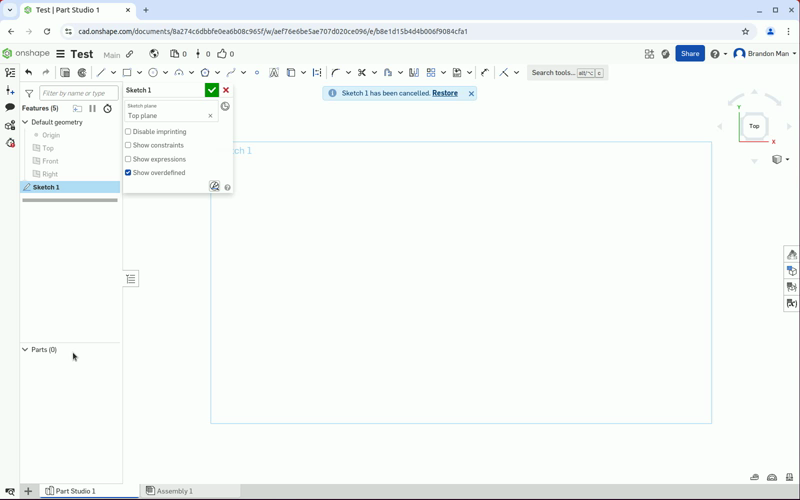
key(y)
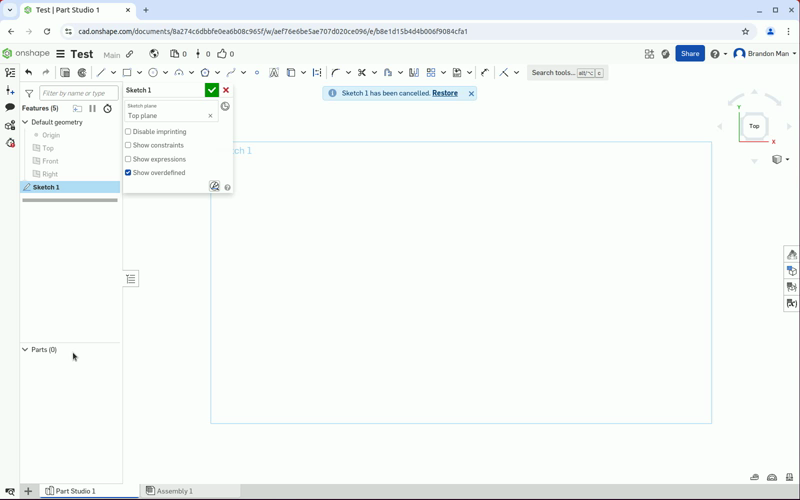
key(l)
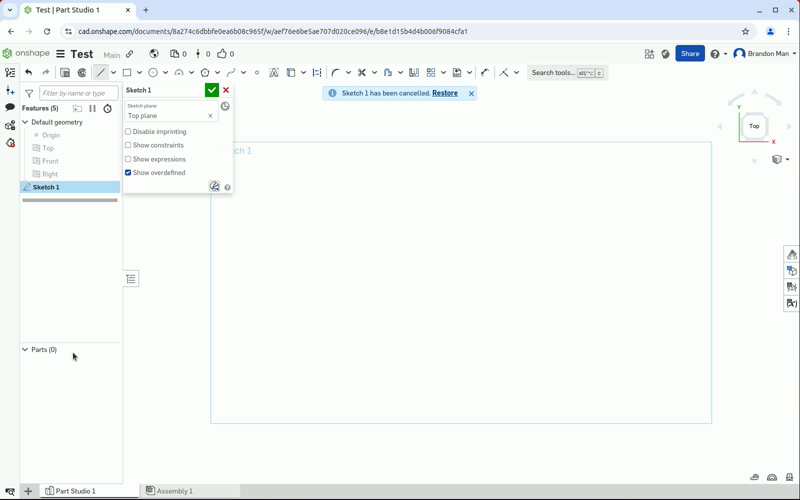
key_down(shift)
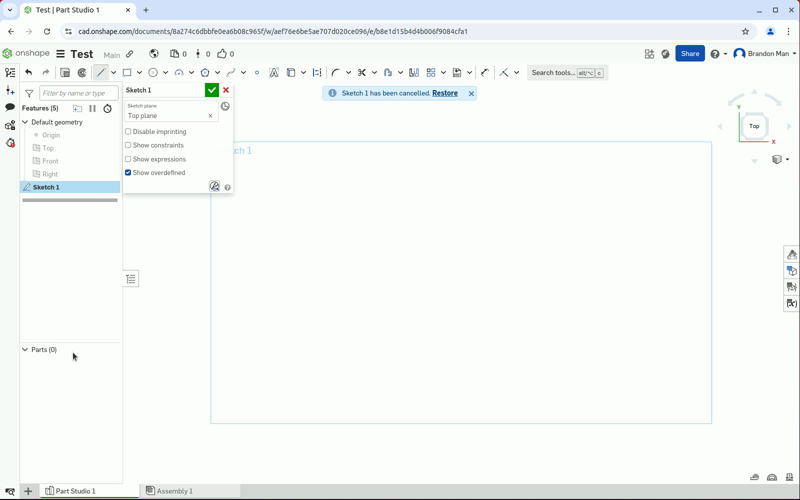
mouse_move(348, 282)
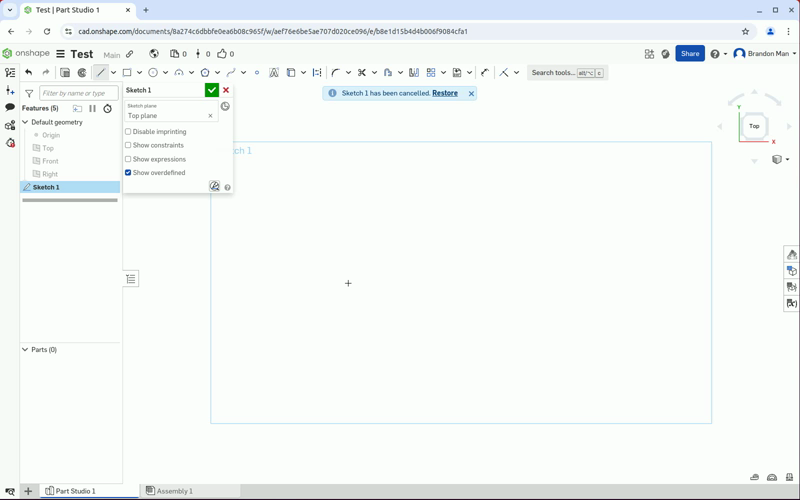
click(348, 282)
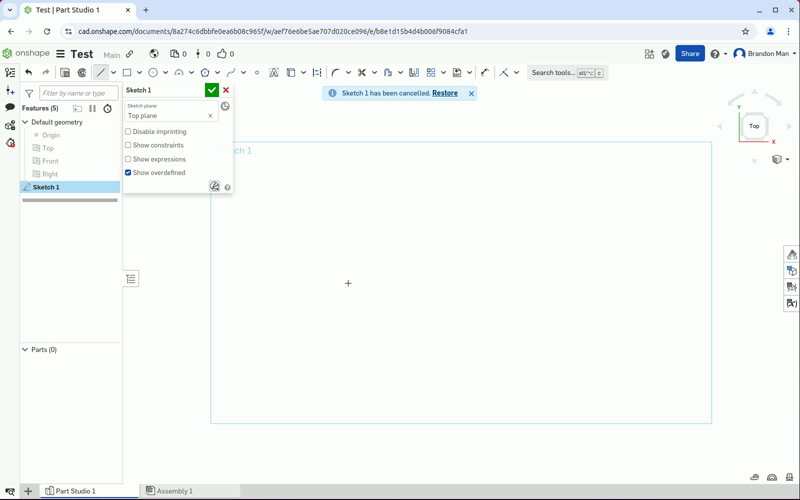
key_up(shift)
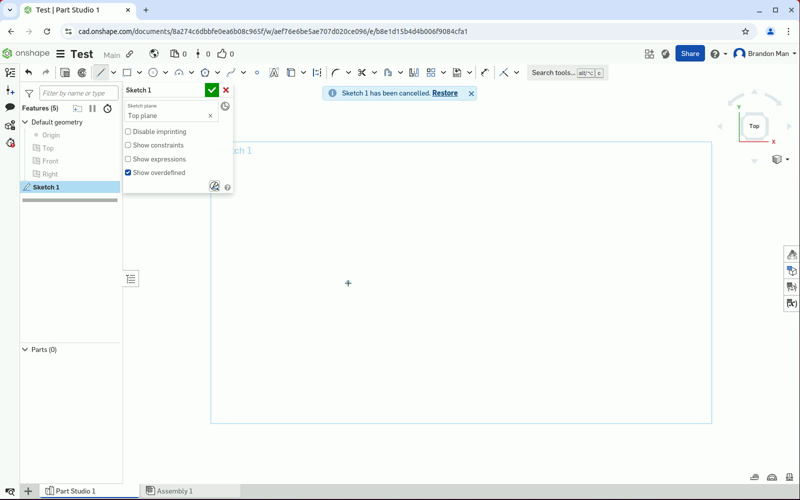
key_down(shift)
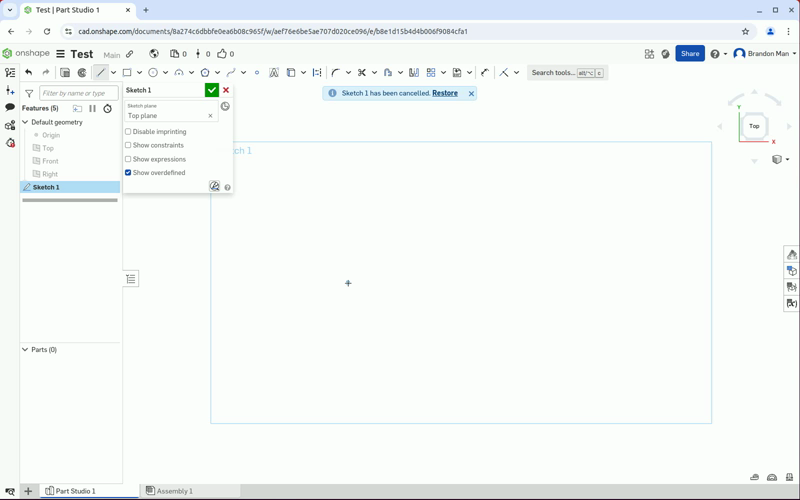
mouse_move(378, 282)
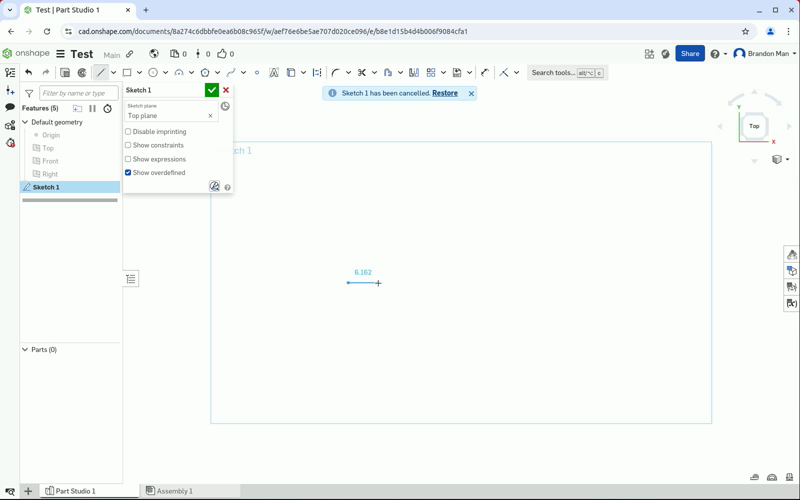
mouse_move(386, 282)
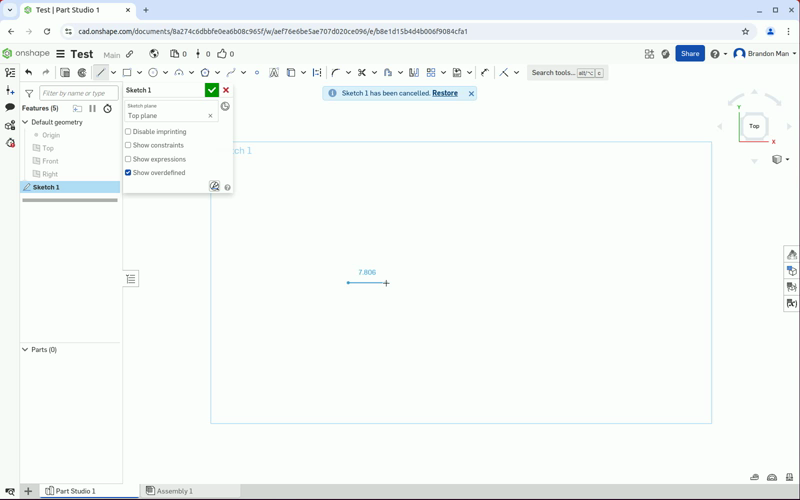
click(386, 282)
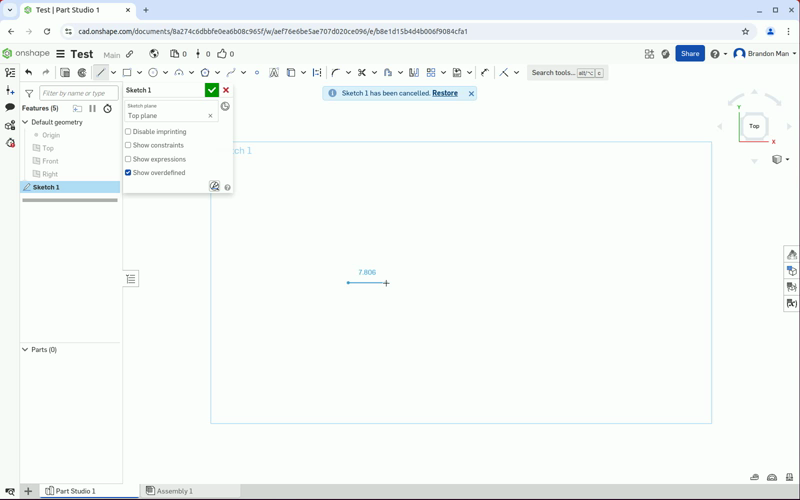
key_up(shift)
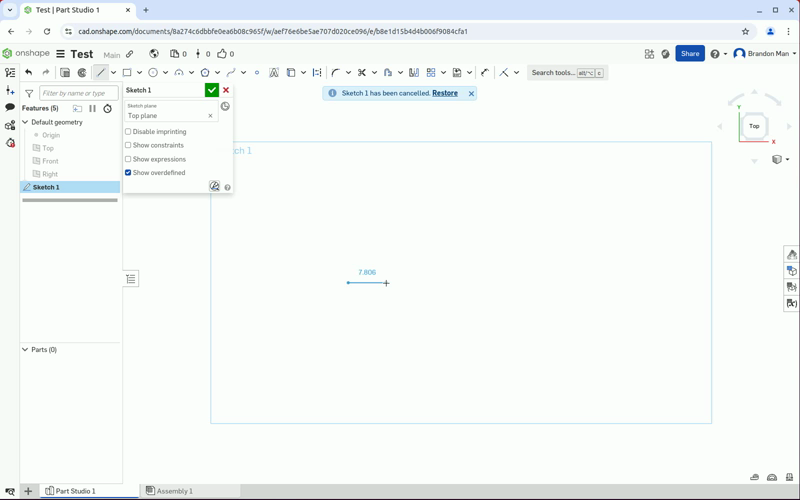
key_down(shift)
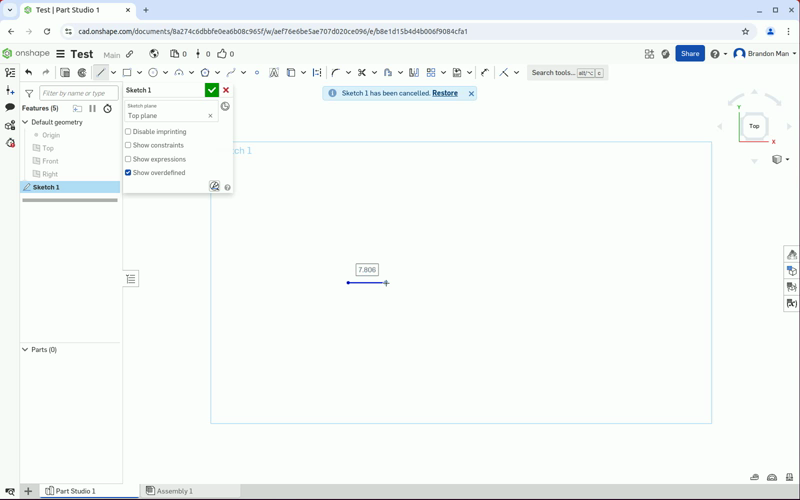
mouse_move(386, 207)
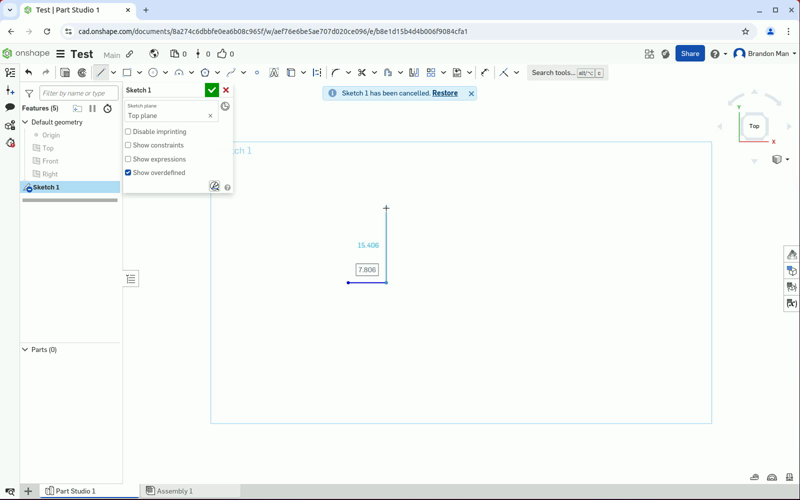
click(386, 207)
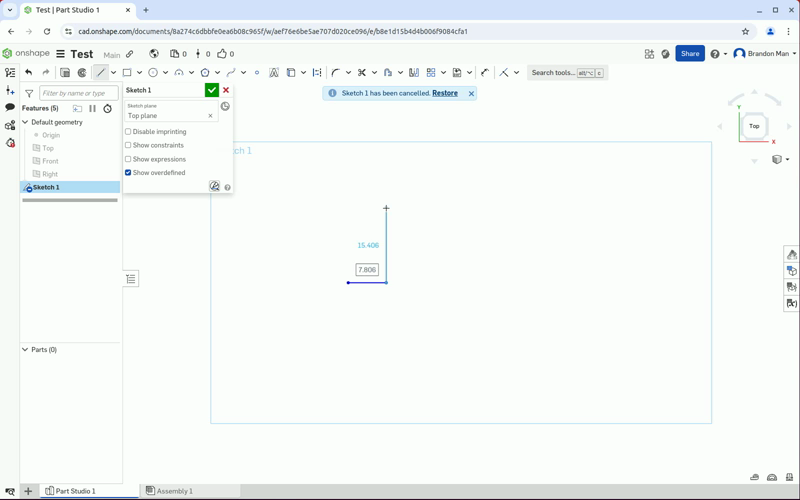
key_up(shift)
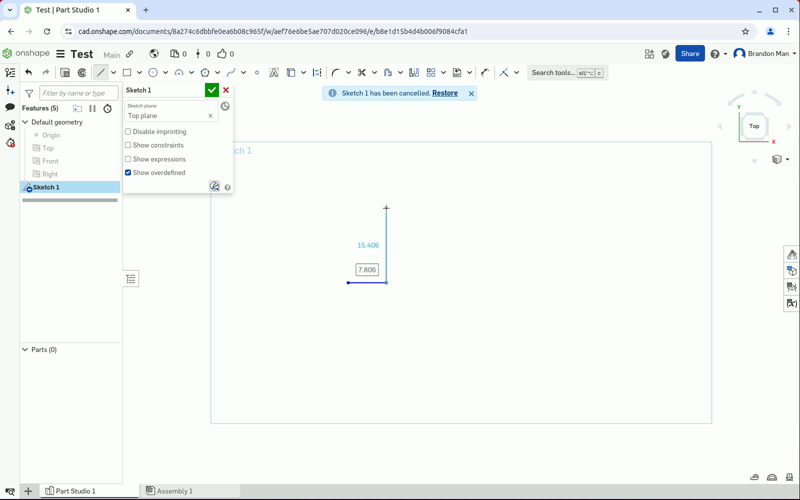
key_down(shift)
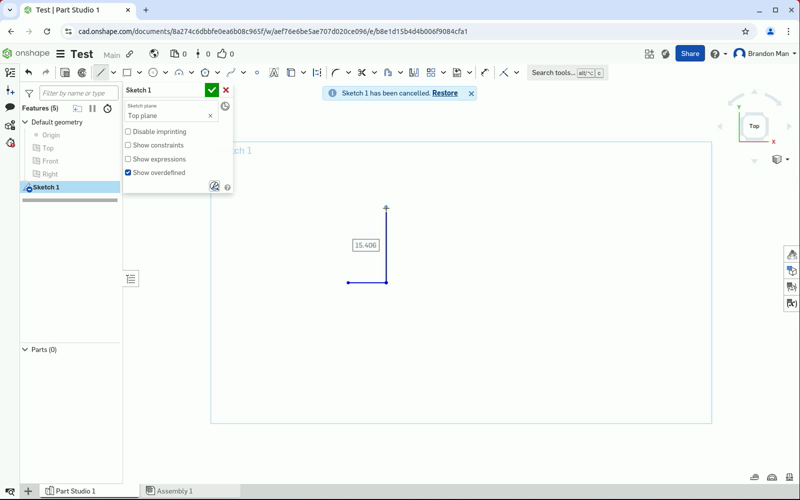
mouse_move(416, 207)
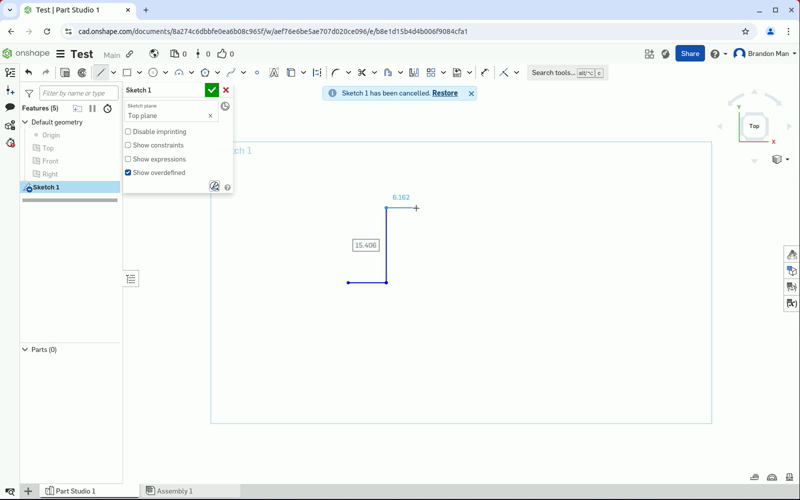
mouse_move(348, 207)
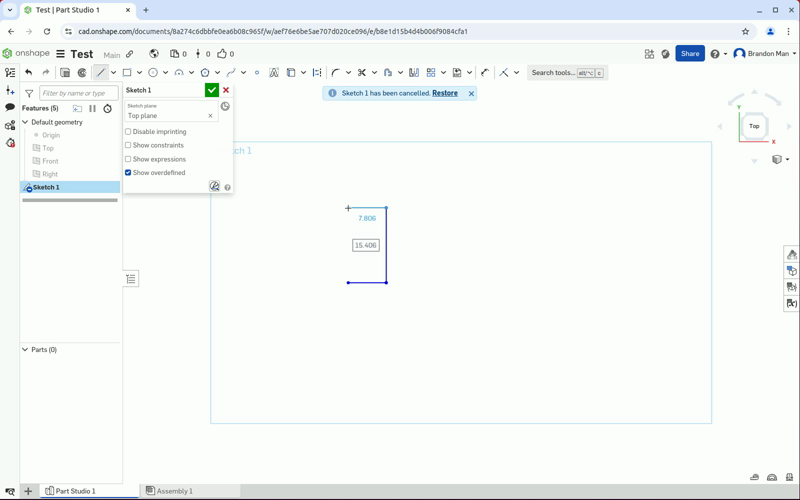
click(348, 207)
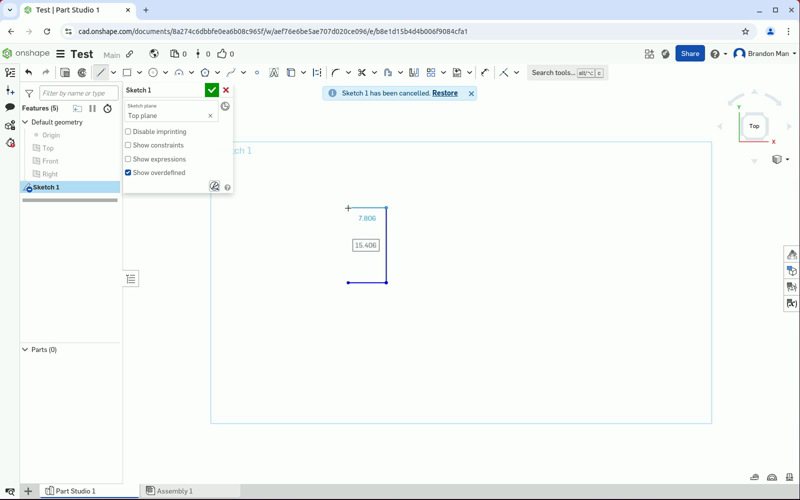
key_up(shift)
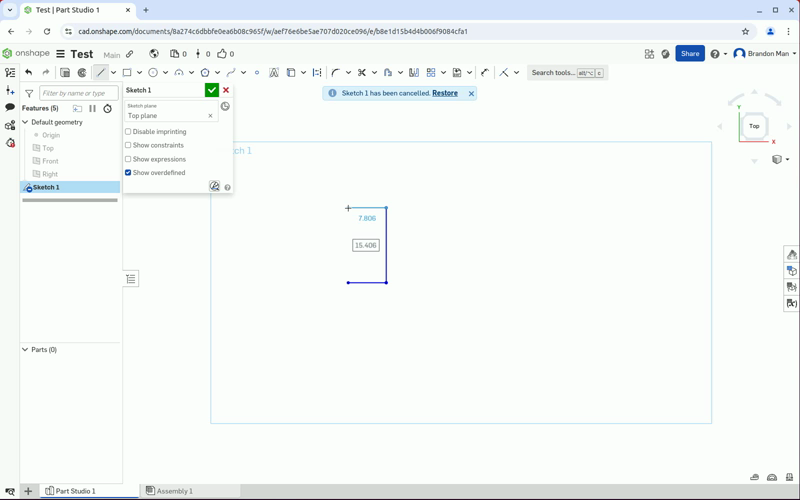
key_down(shift)
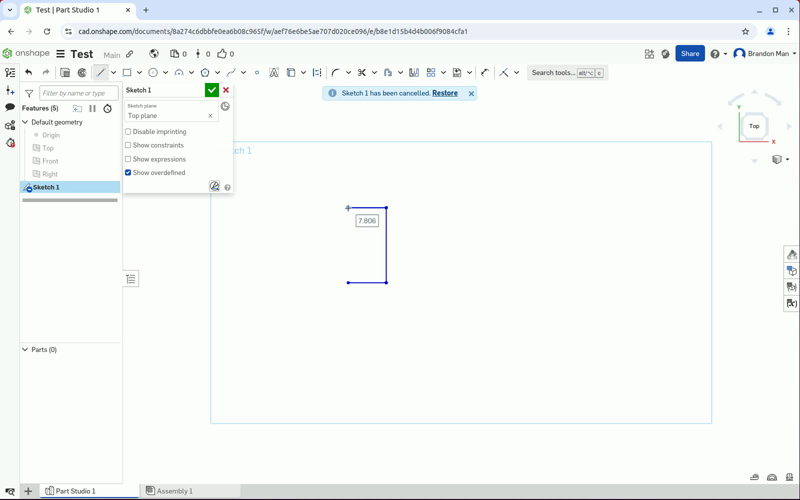
mouse_move(348, 282)
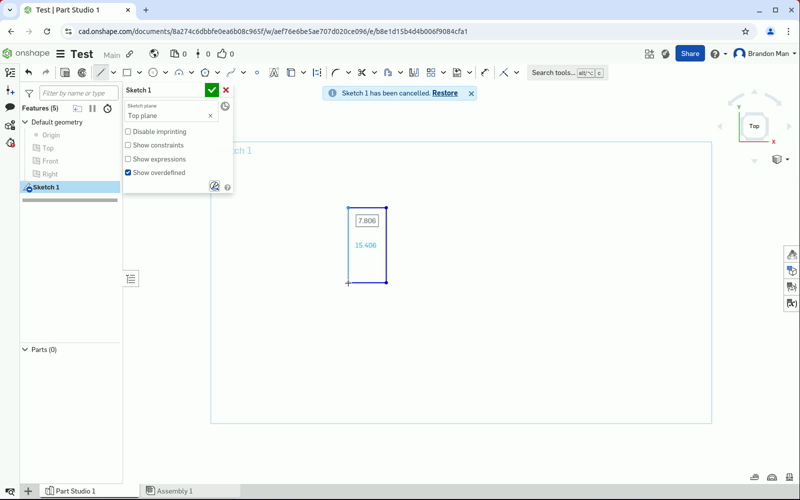
key_up(shift)
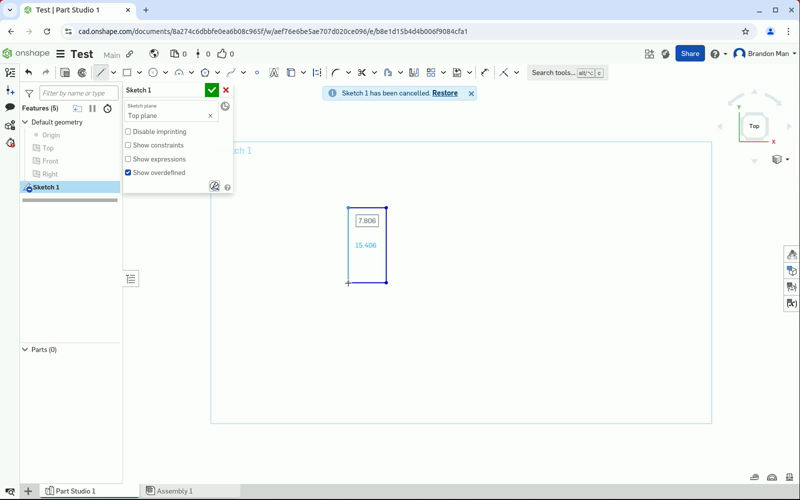
click(348, 282)
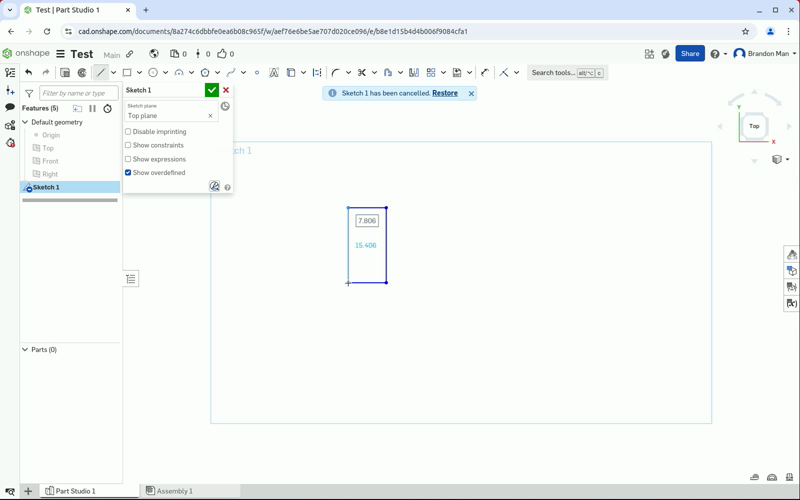
key(esc)
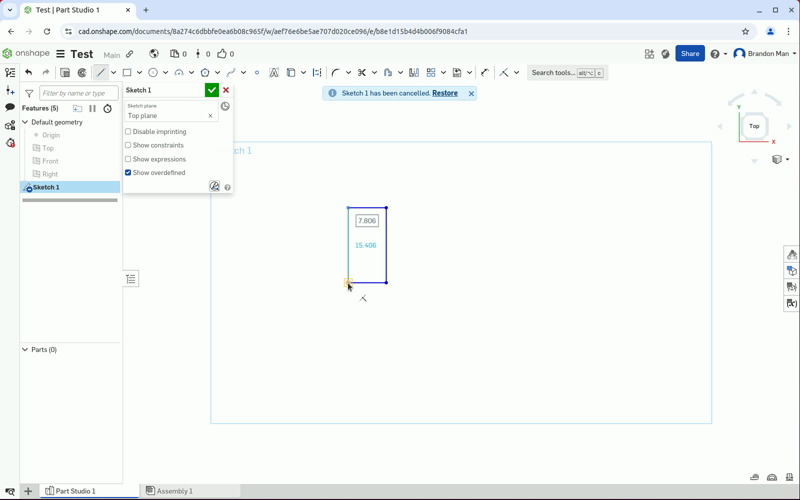
mouse_move(378, 260)
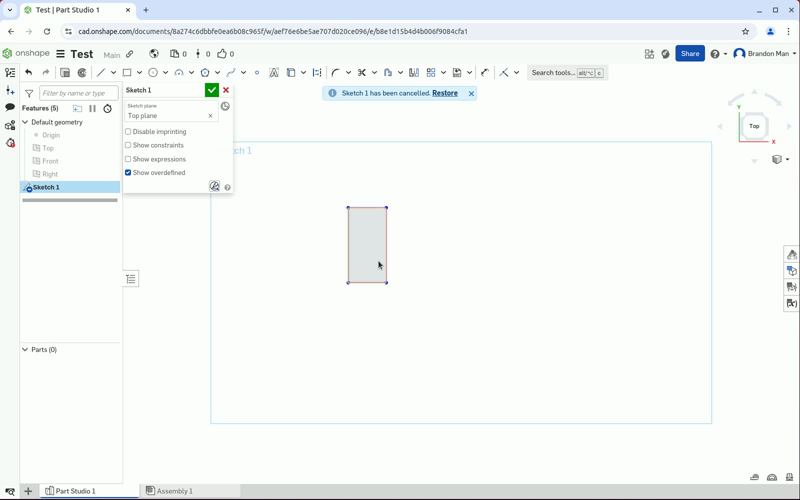
click(378, 260)
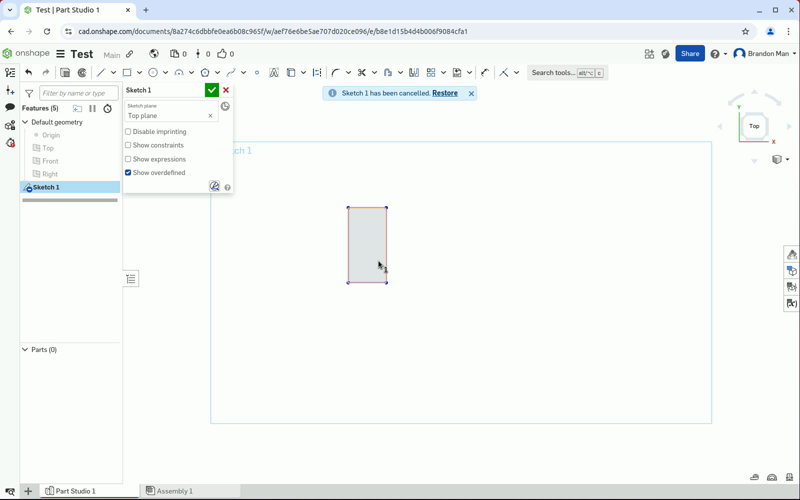
mouse_move(73, 352)
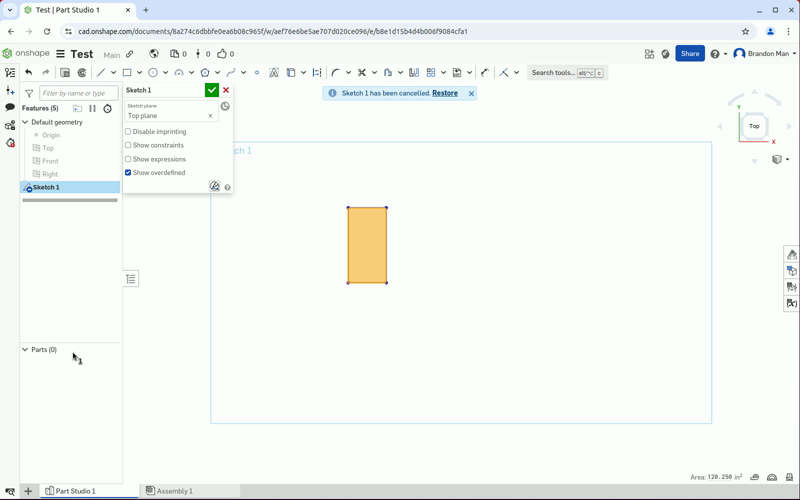
key(shift+y)
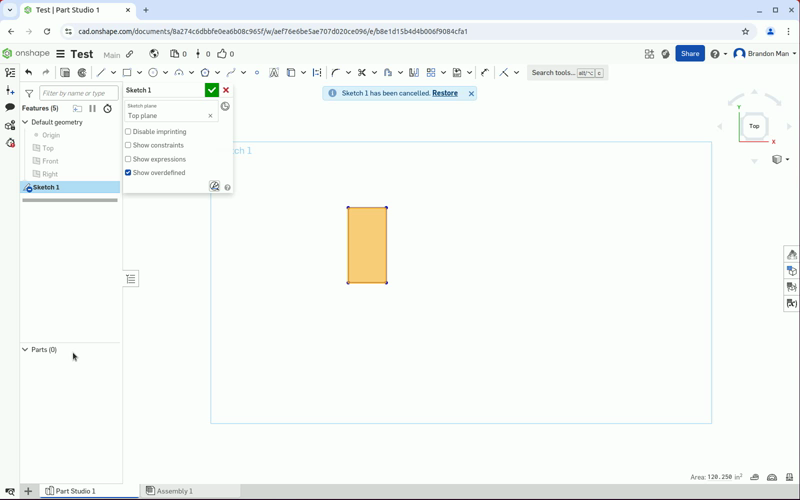
key(shift+e)
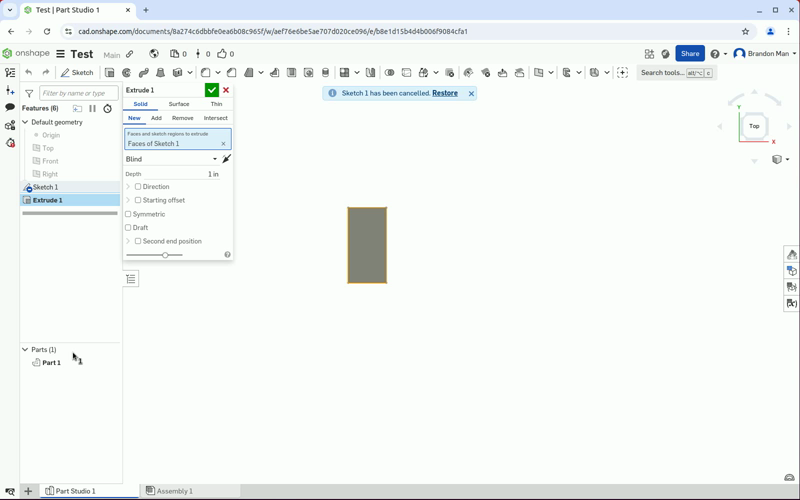
mouse_move(143, 106)
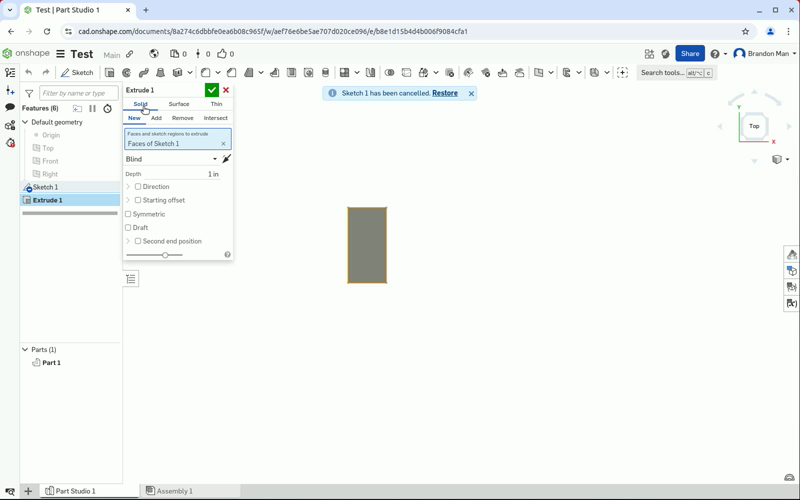
click(143, 106)
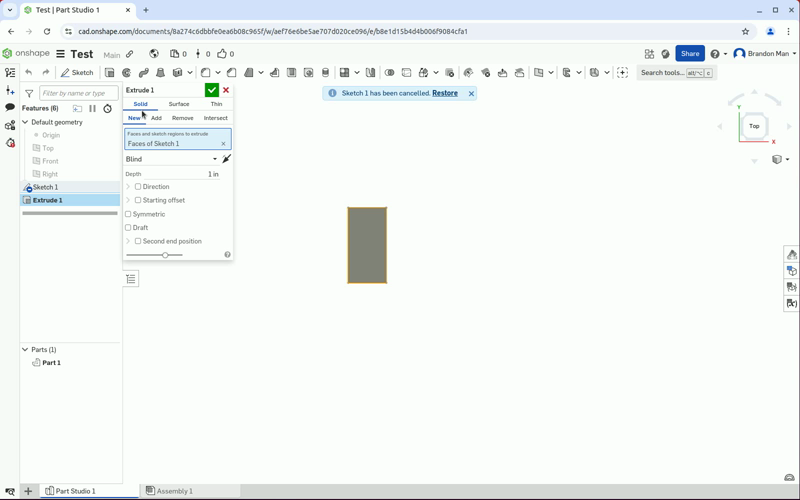
mouse_move(137, 120)
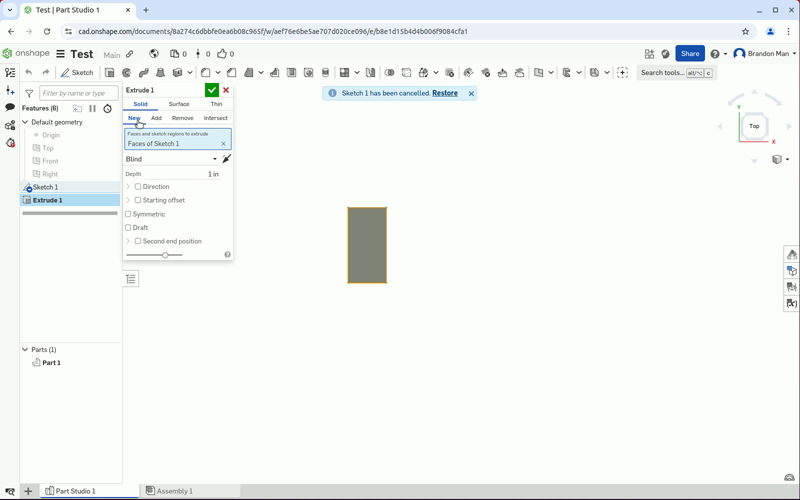
click(137, 120)
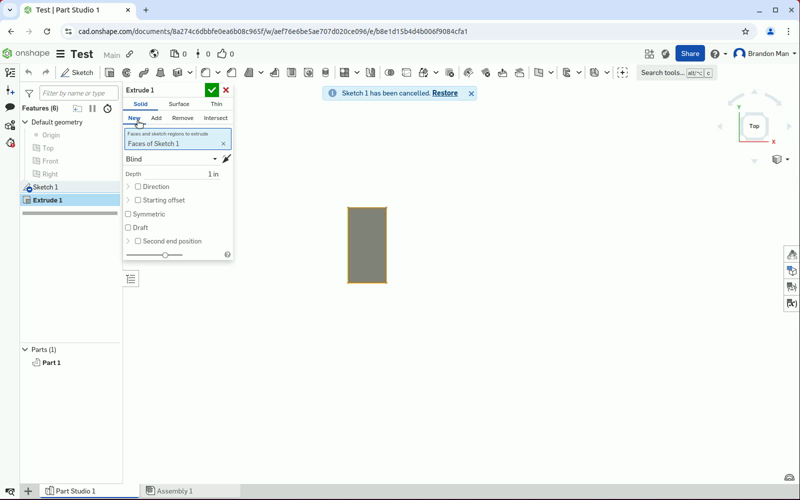
key(tab, 4)
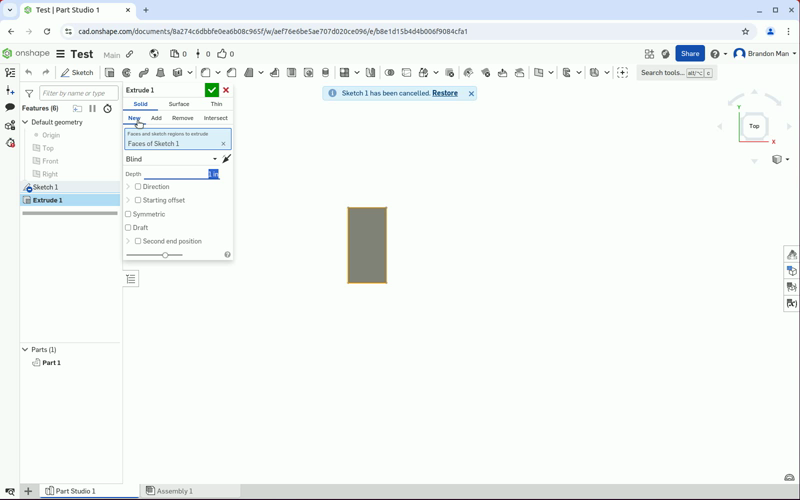
text(15.405)
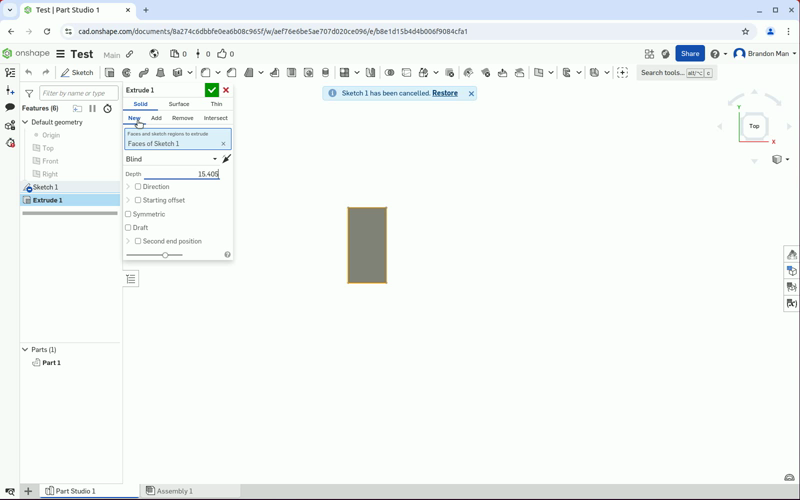
key(enter)
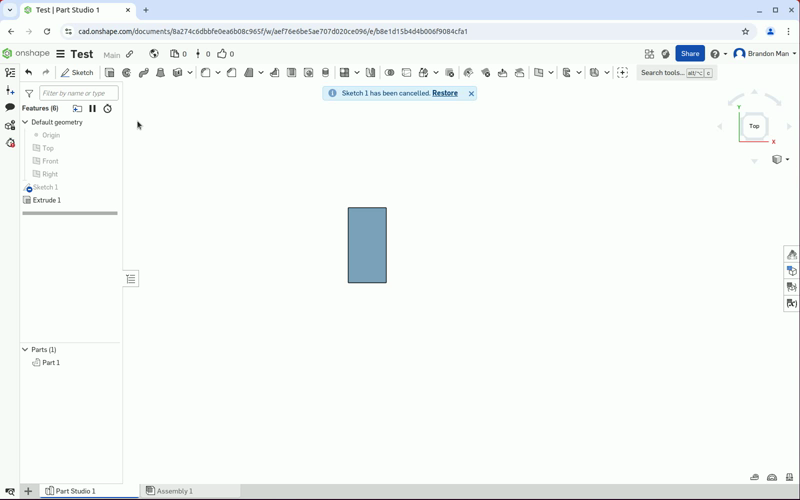
key(shift+h)
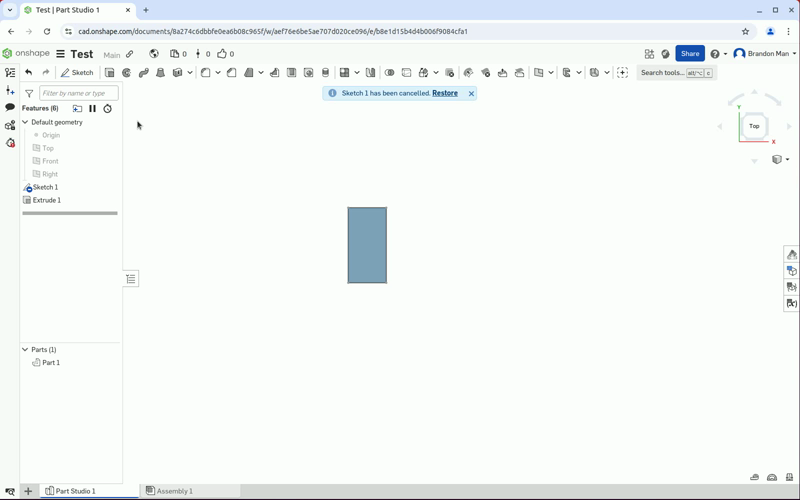
key(shift+h)
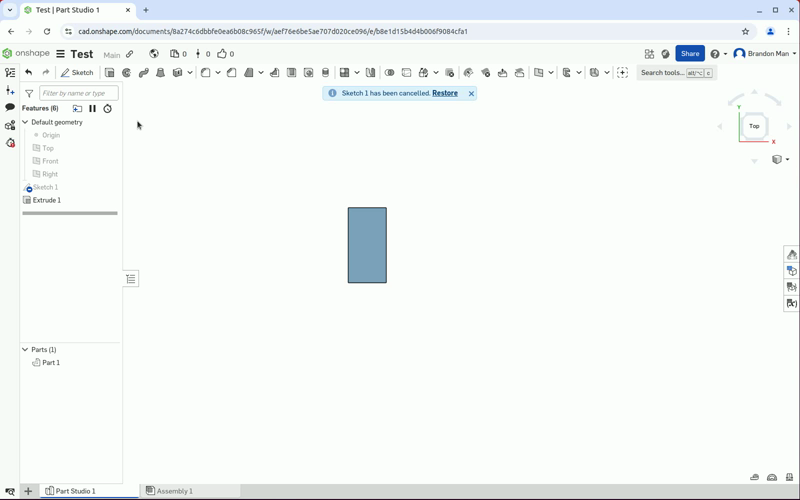
mouse_move(73, 189)
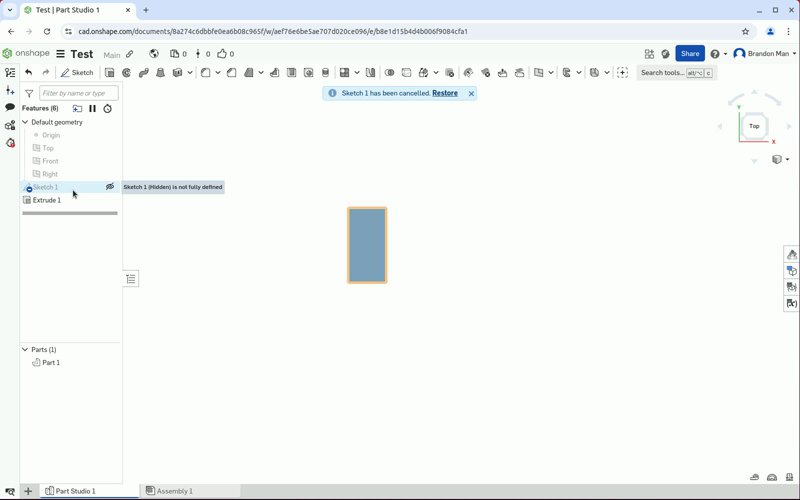
click(73, 189)
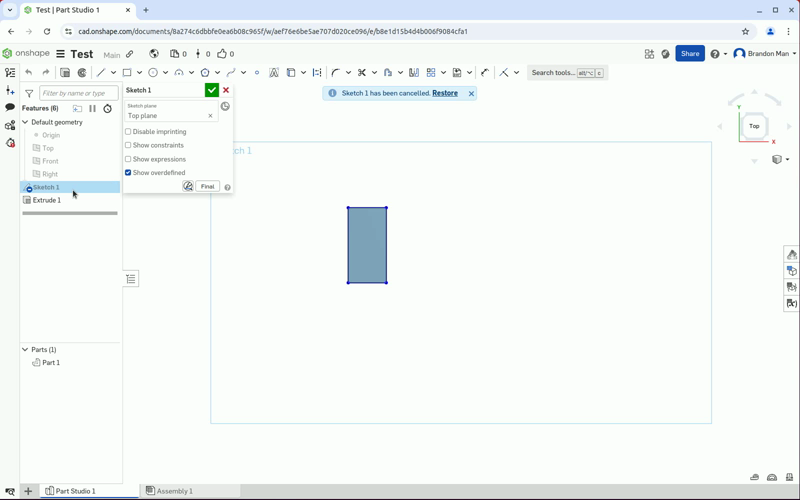
mouse_move(229, 92)
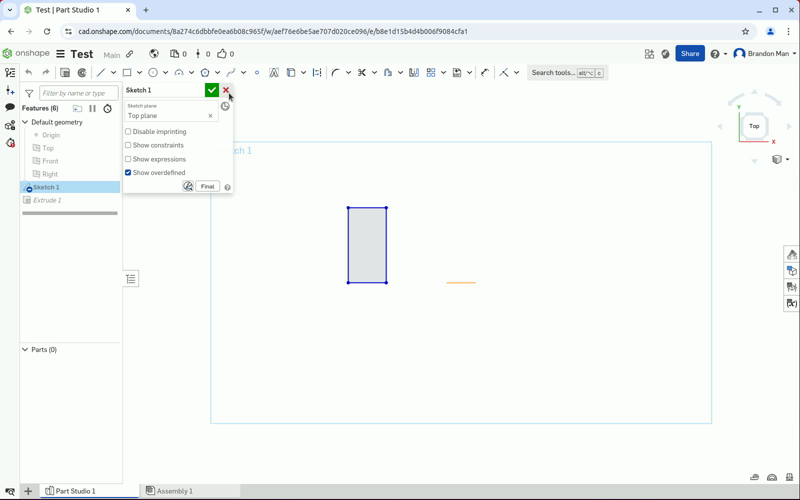
click(229, 92)
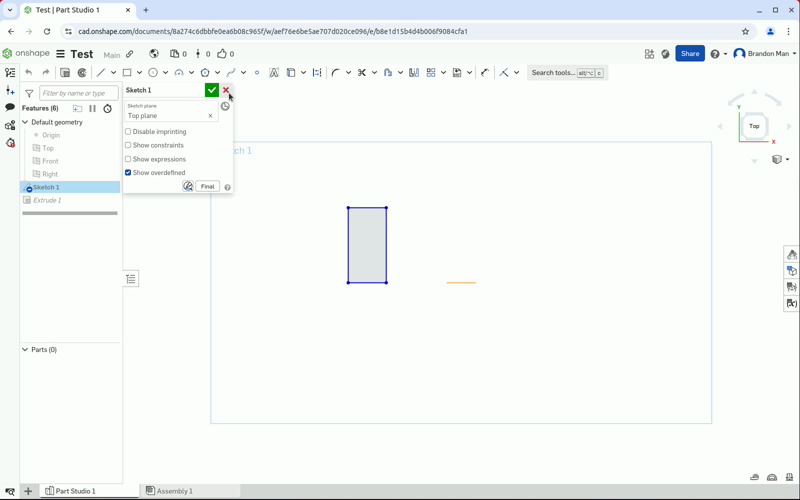
key(shift+s)
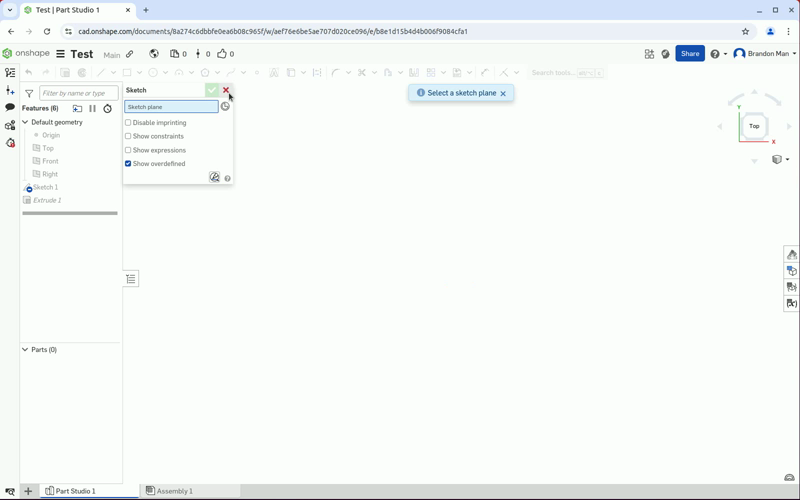
mouse_move(73, 150)
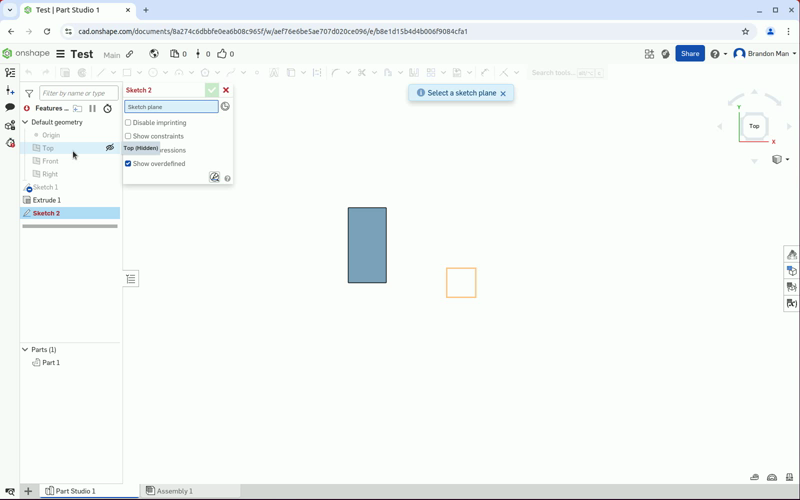
click(73, 150)
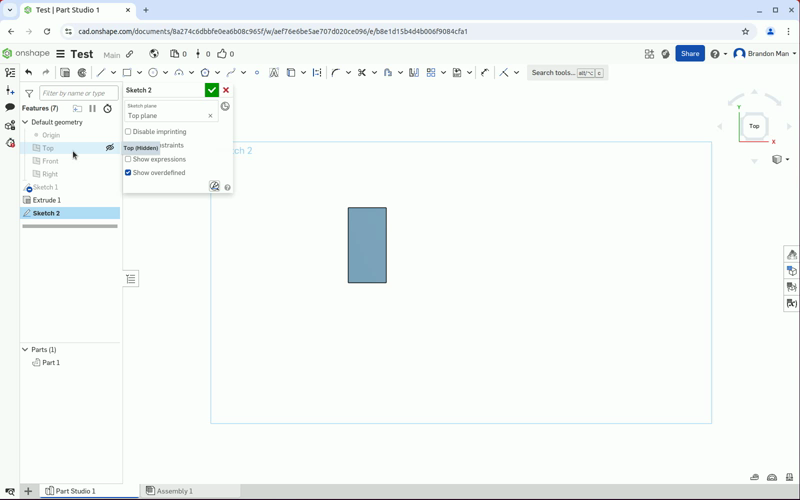
mouse_move(73, 352)
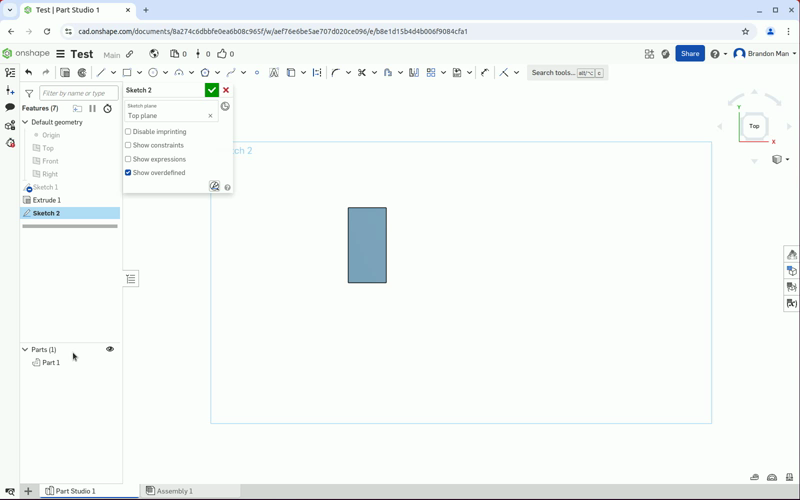
key(y)
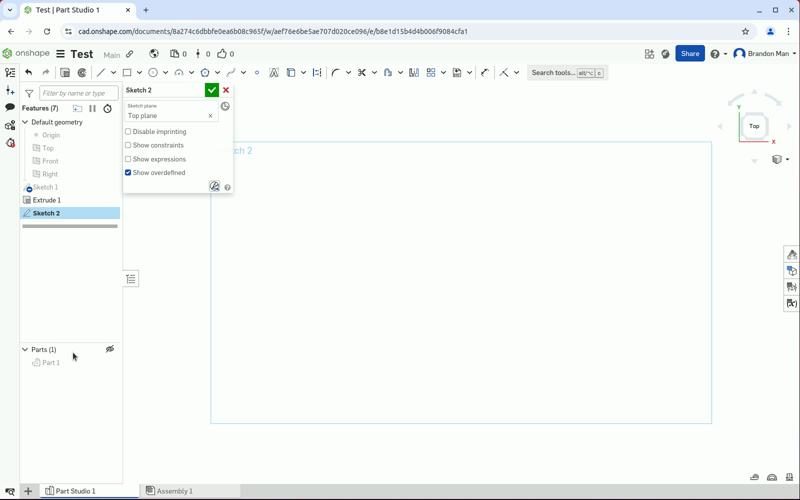
key(l)
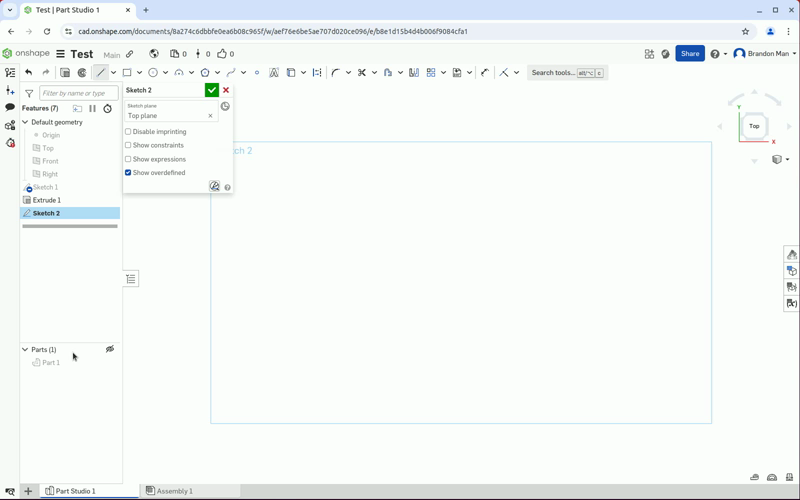
key_down(shift)
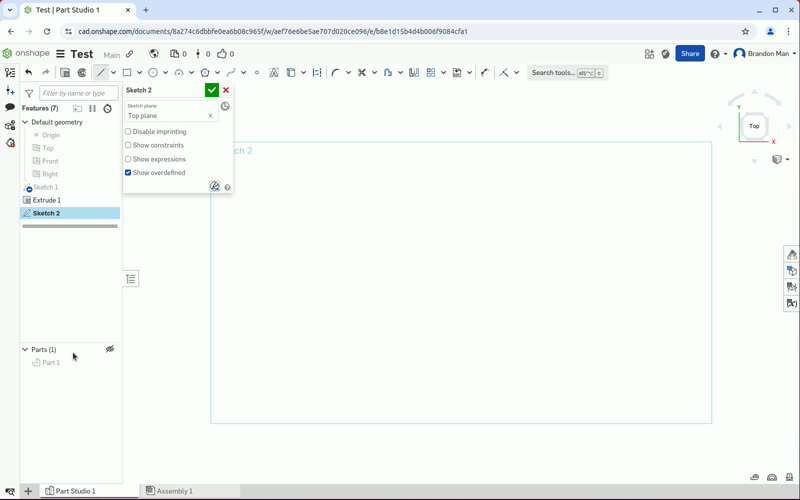
mouse_move(385, 282)
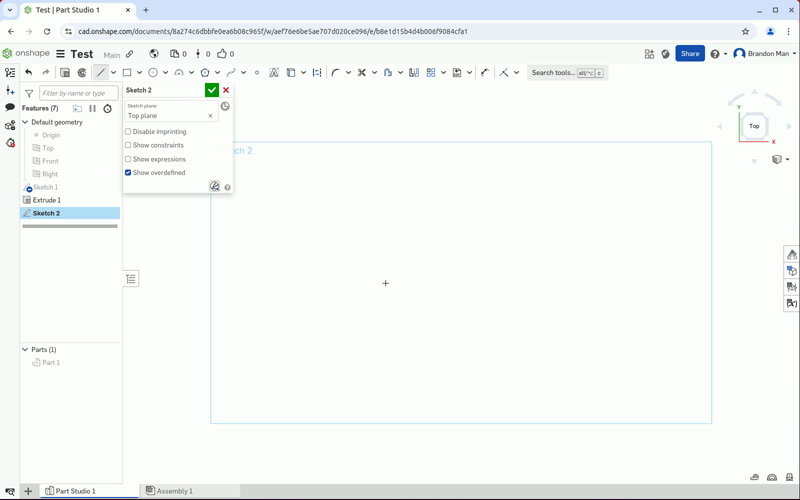
click(385, 282)
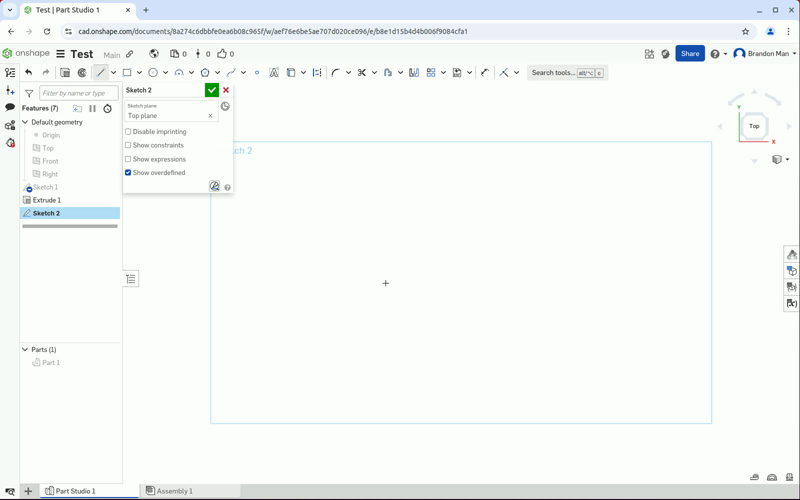
key_up(shift)
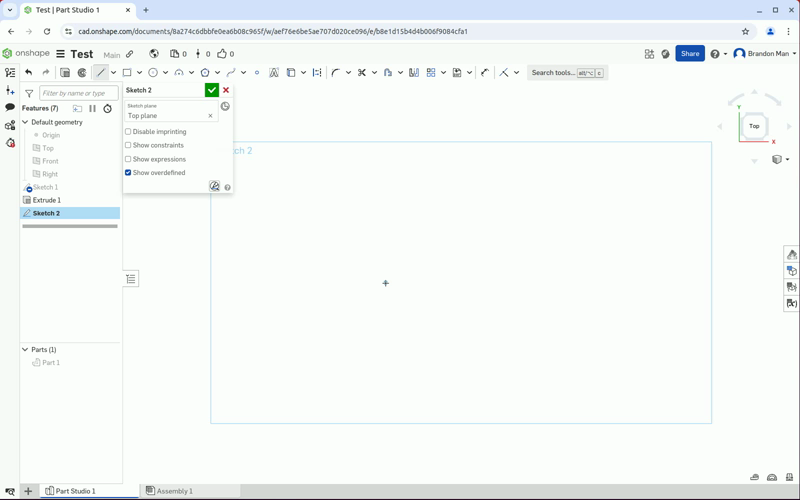
key_down(shift)
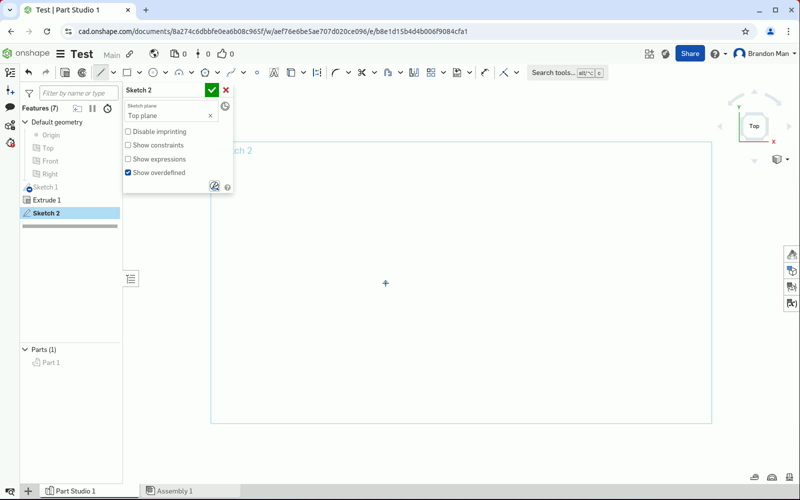
mouse_move(461, 282)
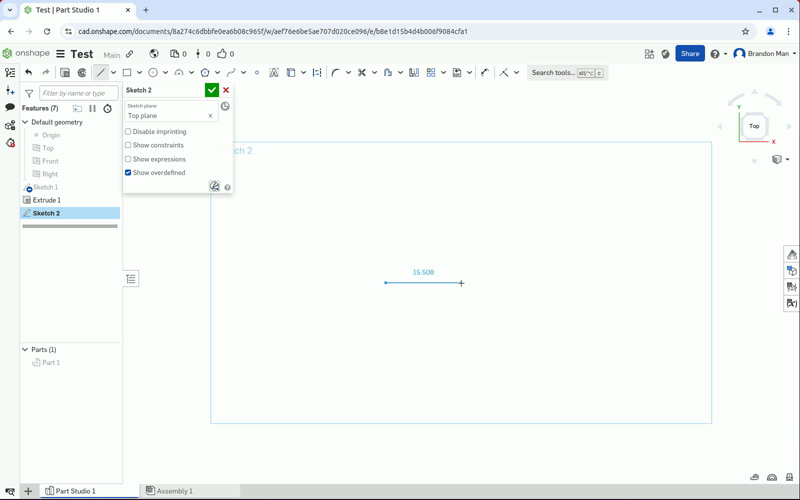
click(461, 282)
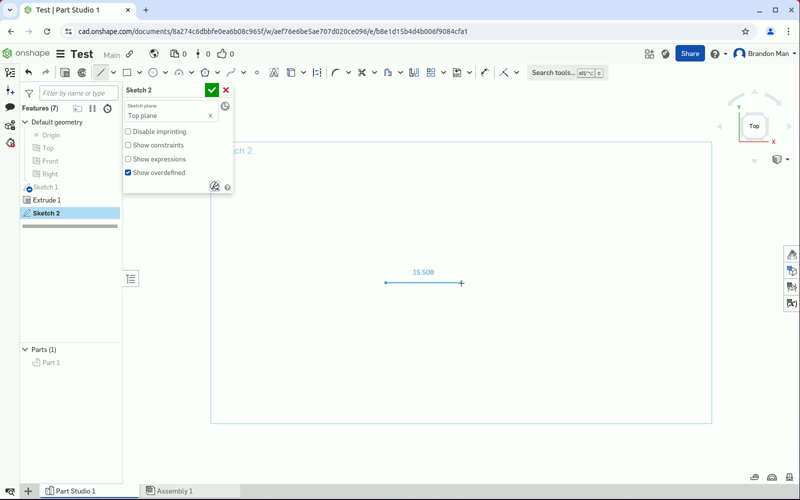
key_up(shift)
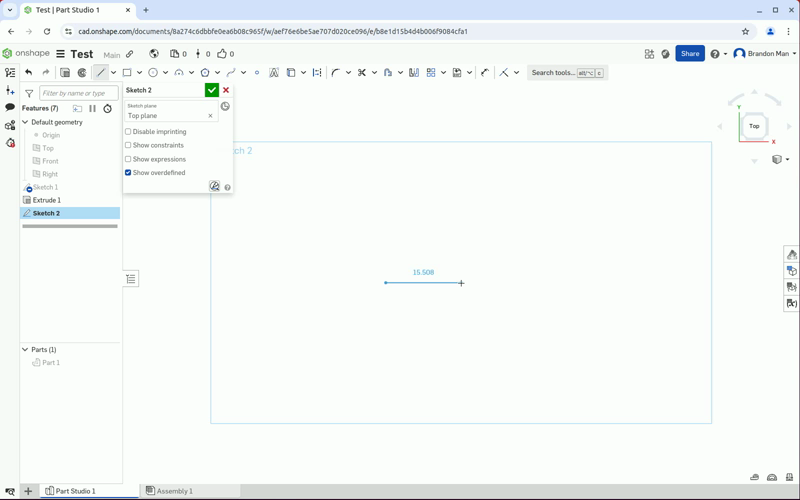
key_down(shift)
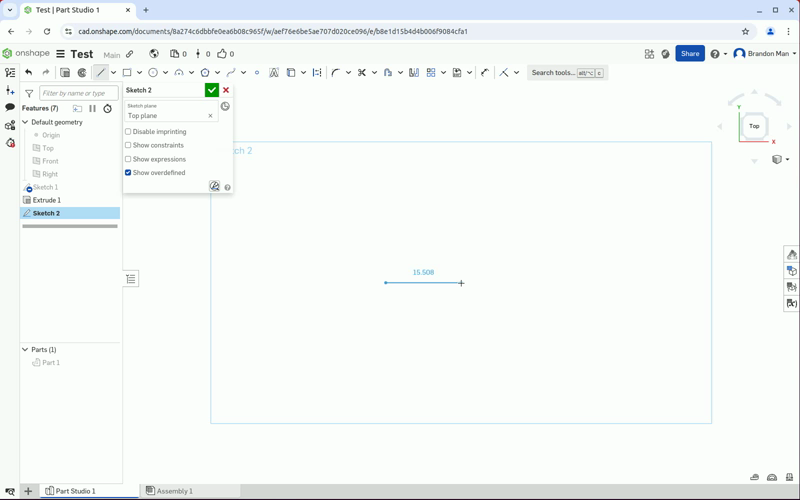
mouse_move(461, 207)
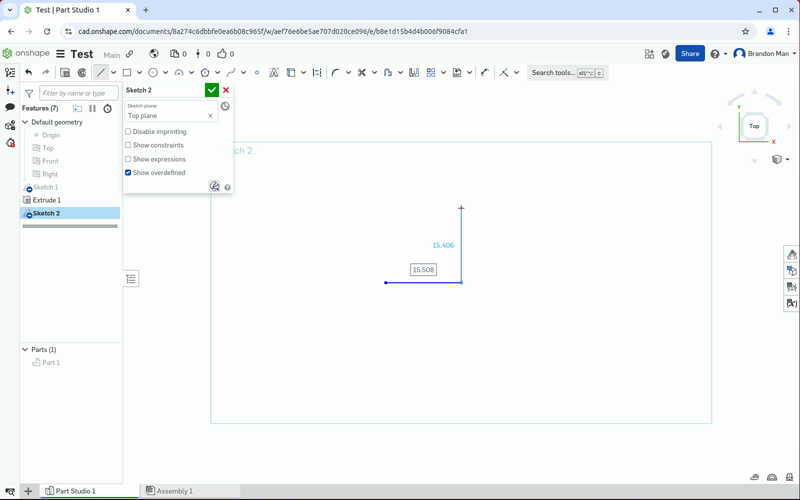
click(461, 207)
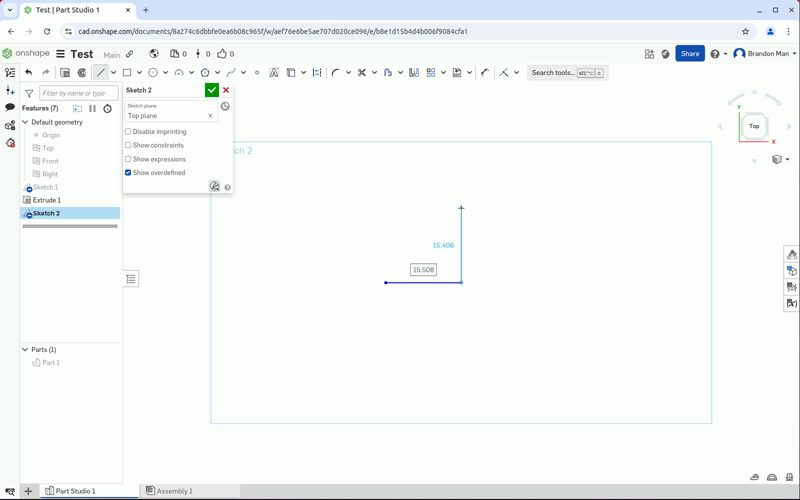
key_up(shift)
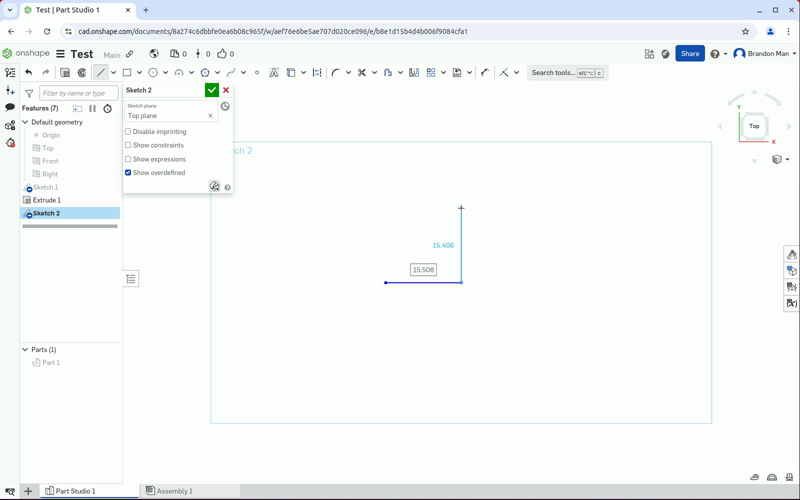
key_down(shift)
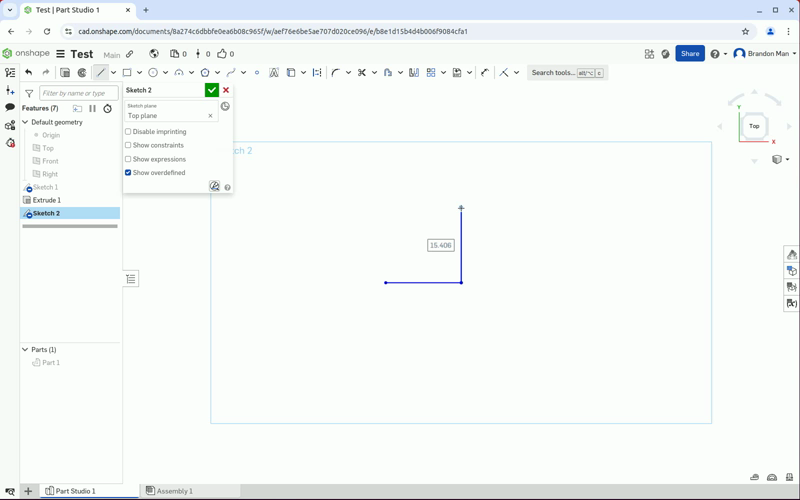
mouse_move(385, 207)
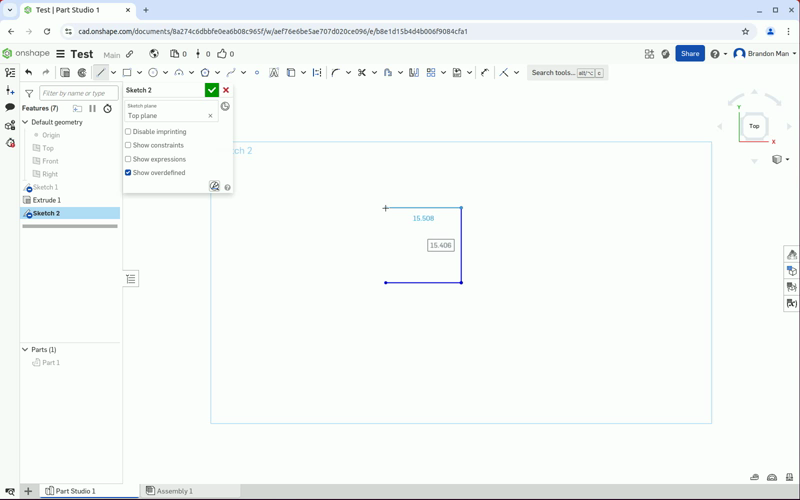
click(385, 207)
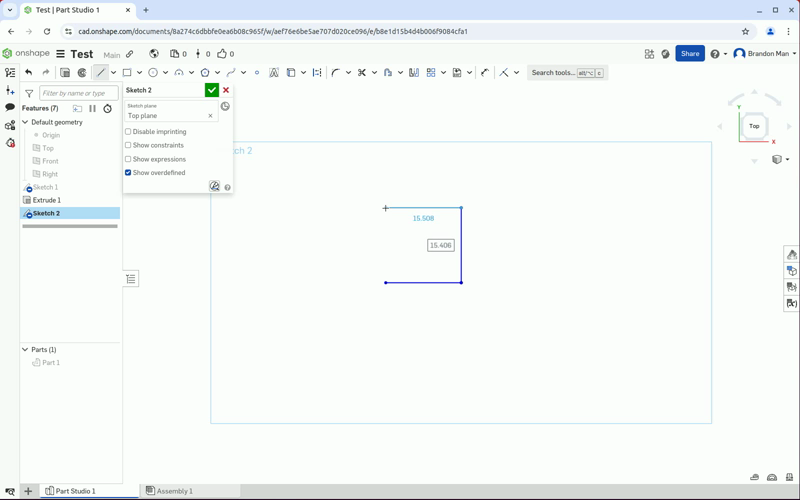
key_up(shift)
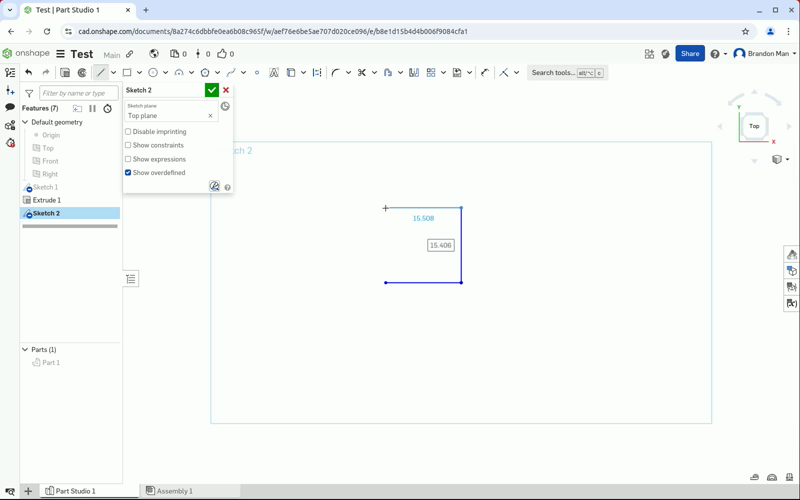
key_down(shift)
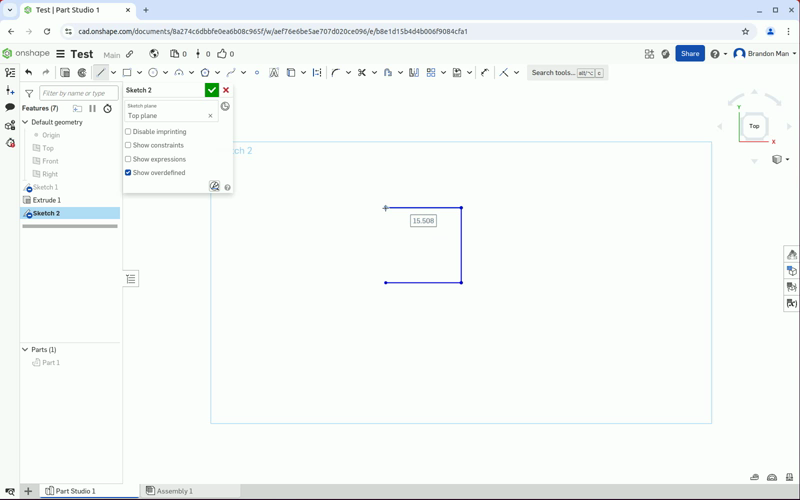
mouse_move(385, 282)
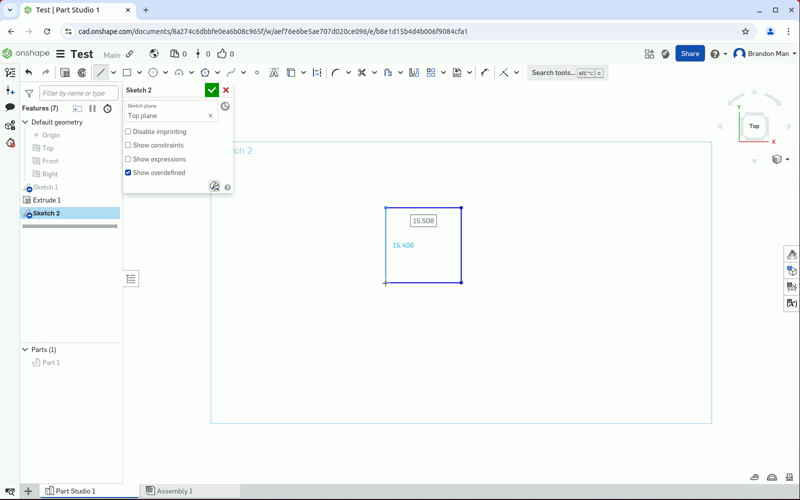
key_up(shift)
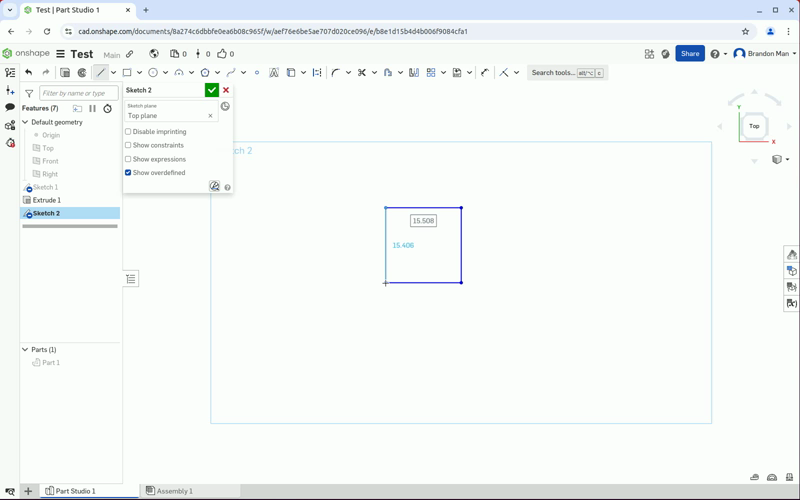
click(385, 282)
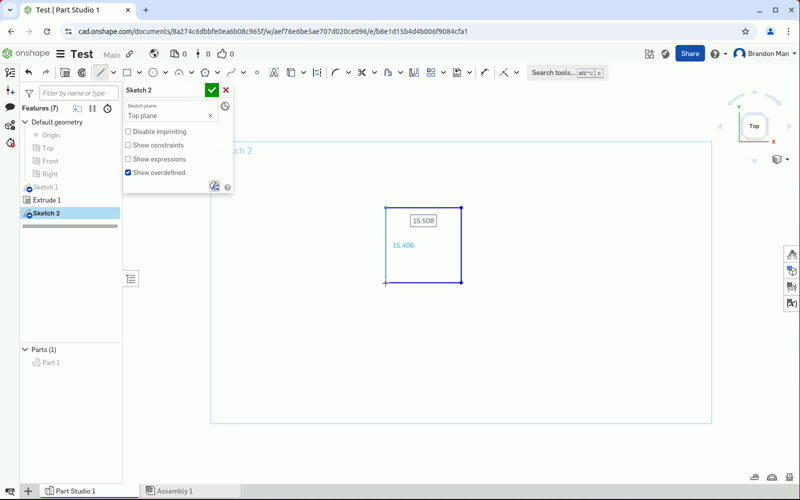
key(esc)
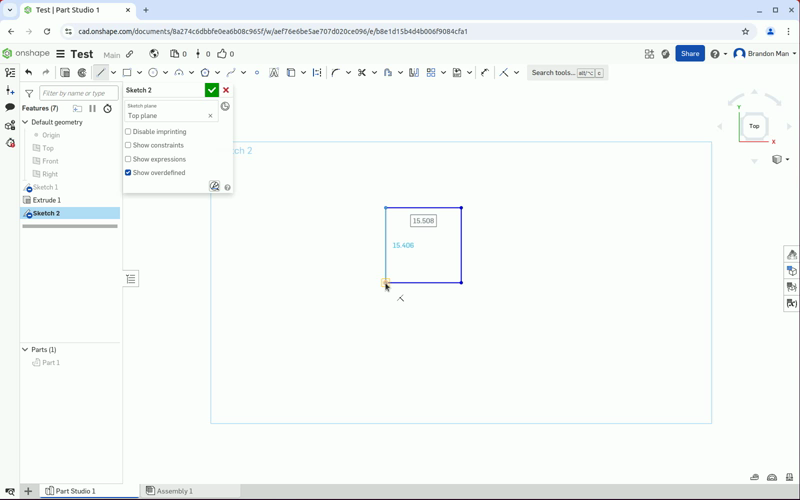
key(c)
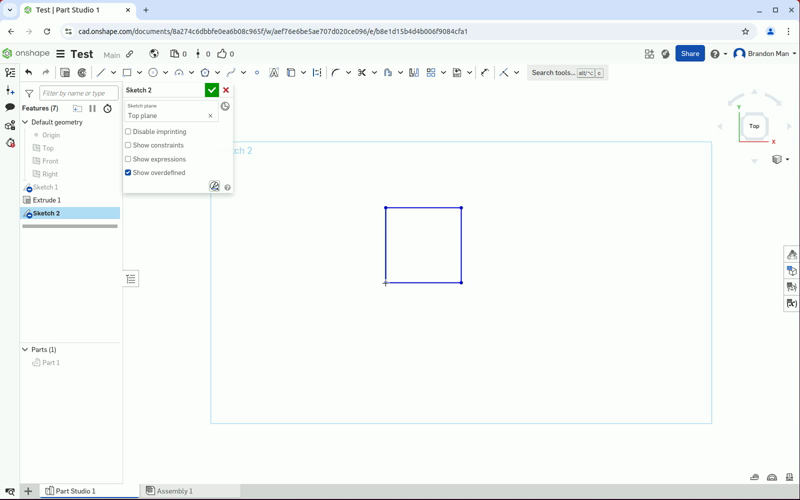
key_down(shift)
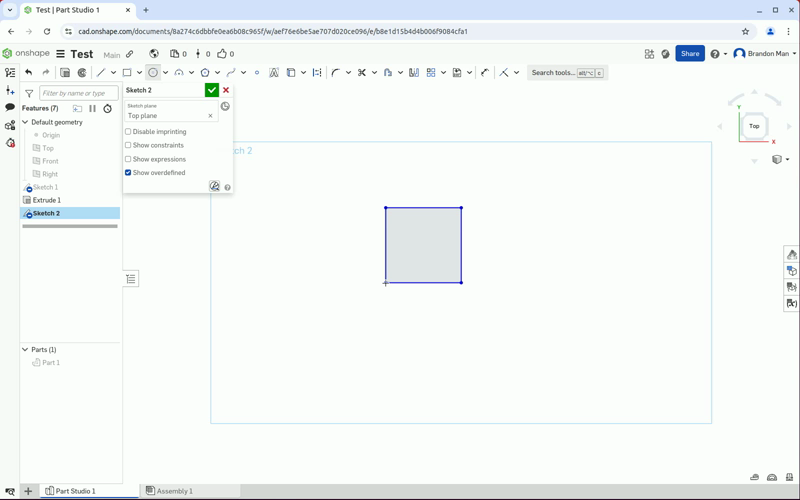
mouse_move(429, 244)
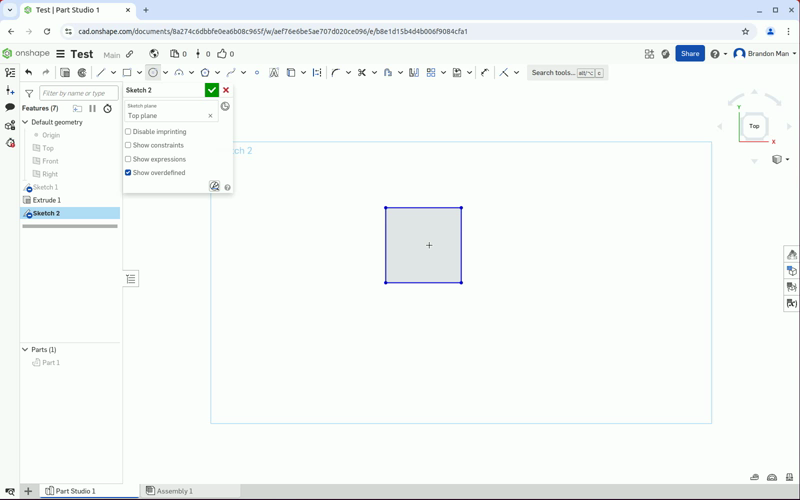
click(429, 244)
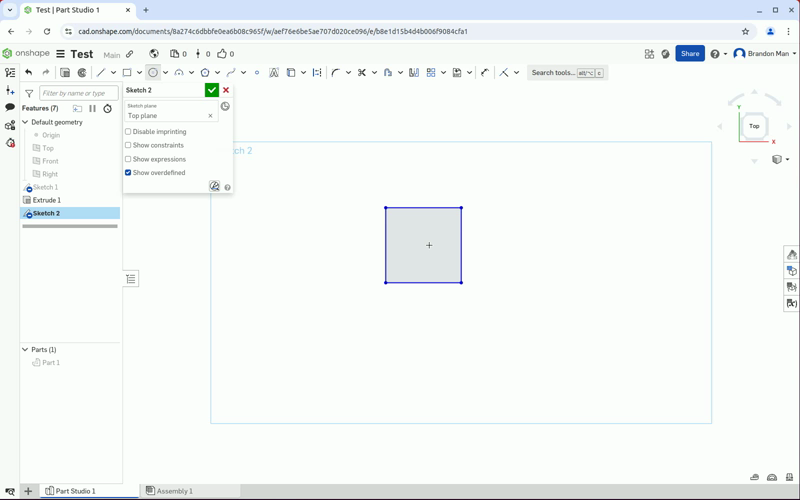
key_up(shift)
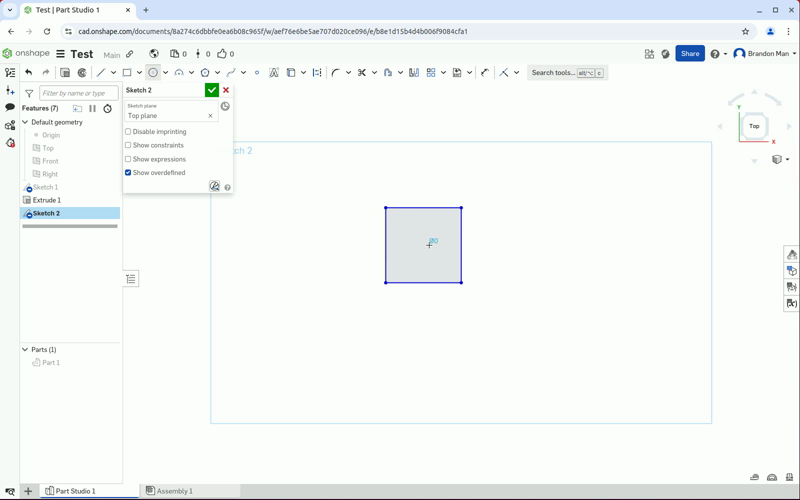
mouse_move(435, 244)
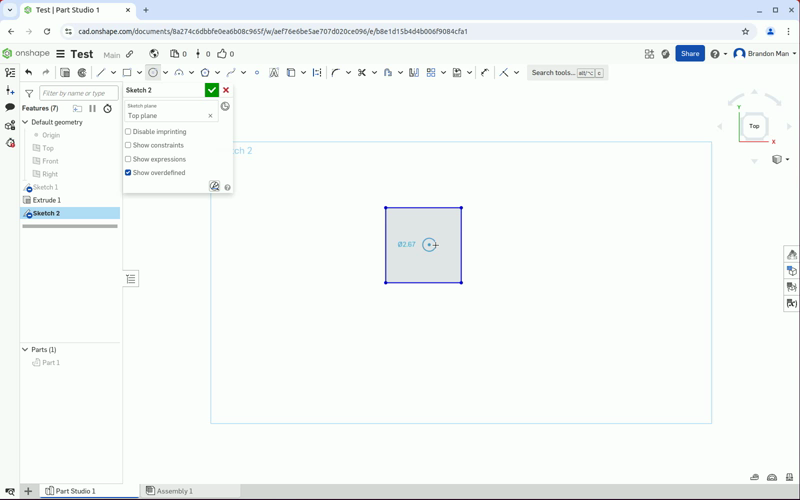
click(435, 244)
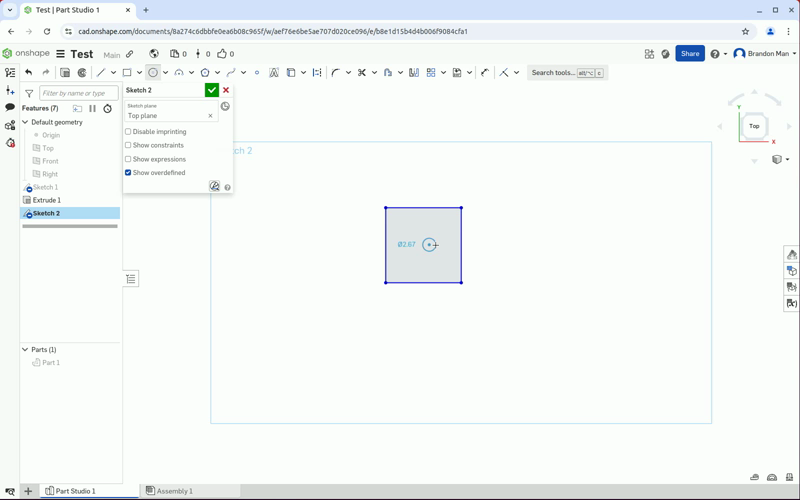
key(esc)
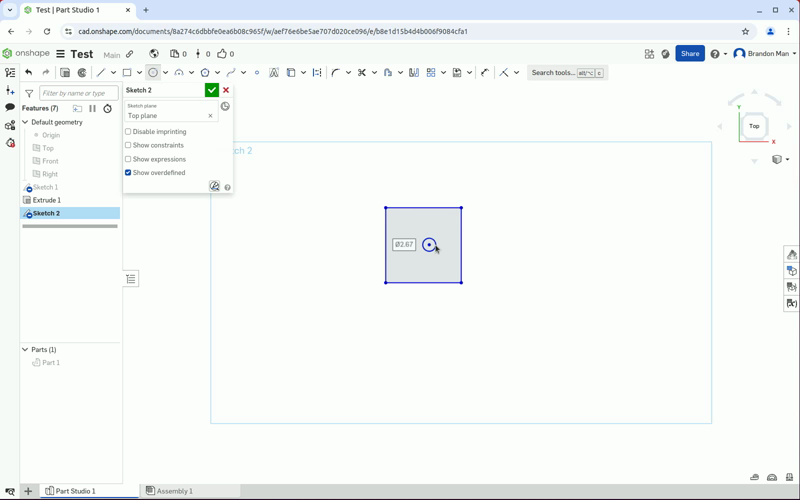
mouse_move(419, 241)
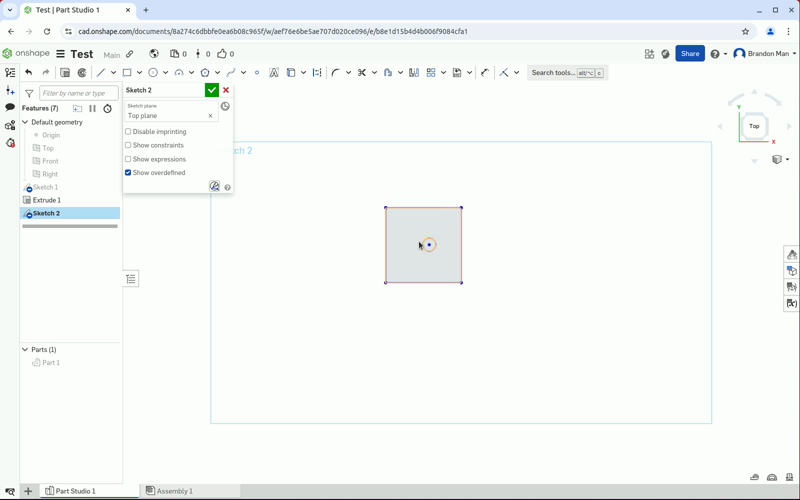
click(419, 241)
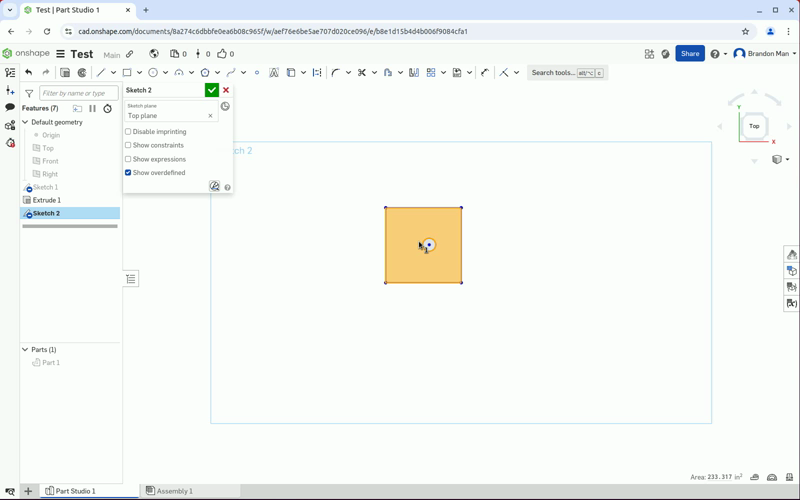
mouse_move(73, 352)
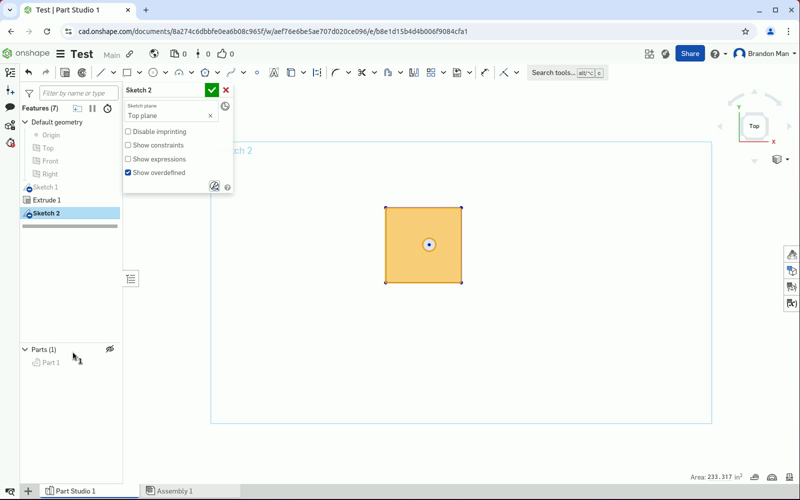
key(shift+y)
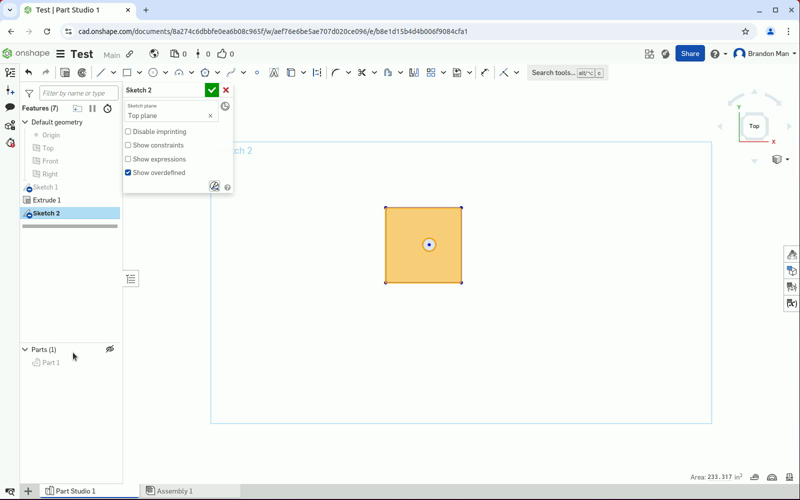
key(shift+e)
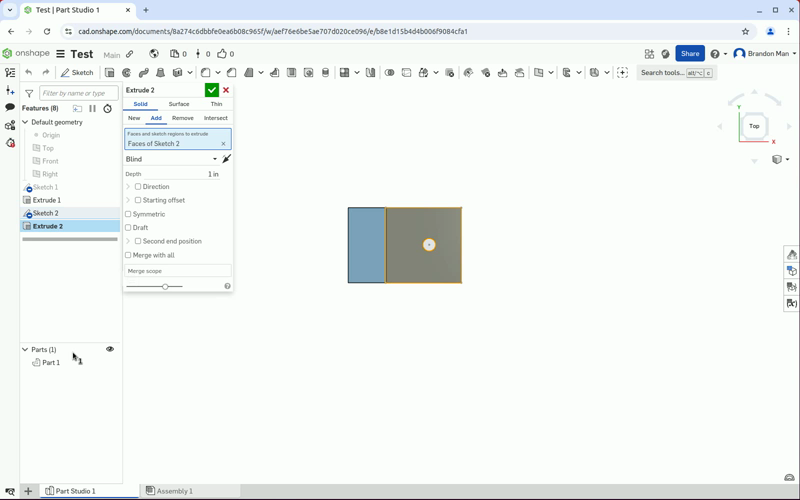
mouse_move(143, 106)
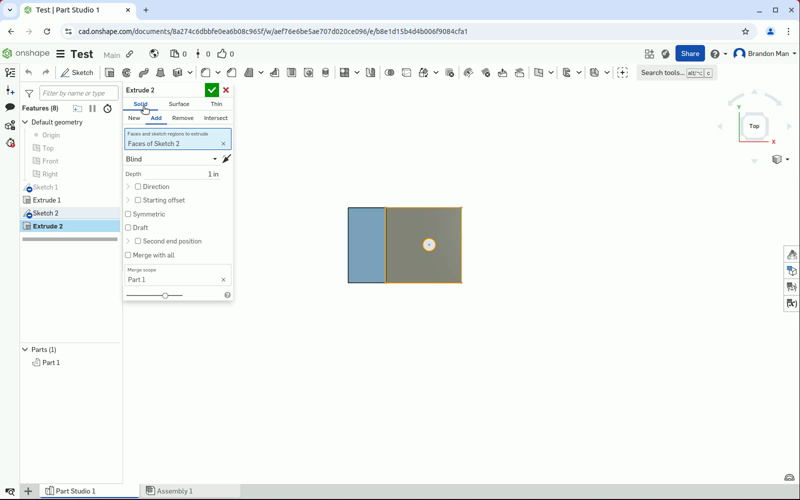
click(143, 106)
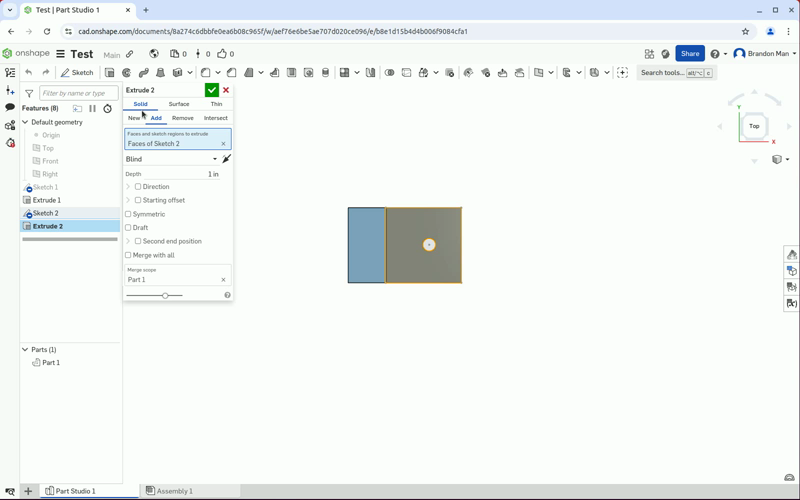
mouse_move(137, 120)
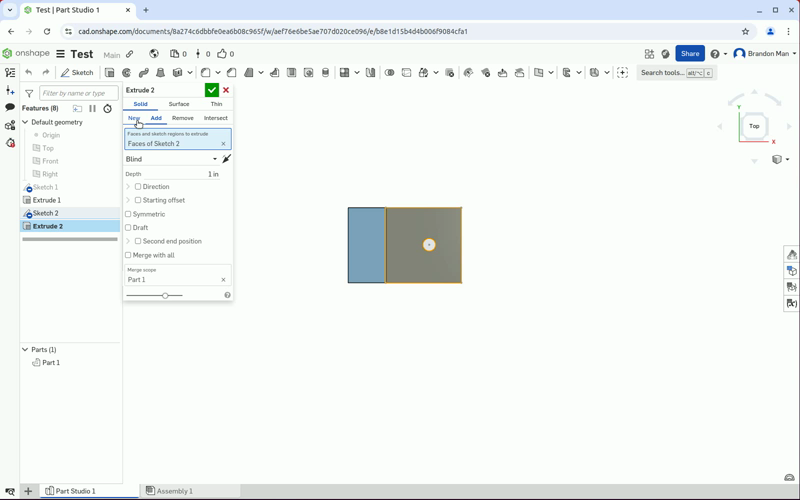
click(137, 120)
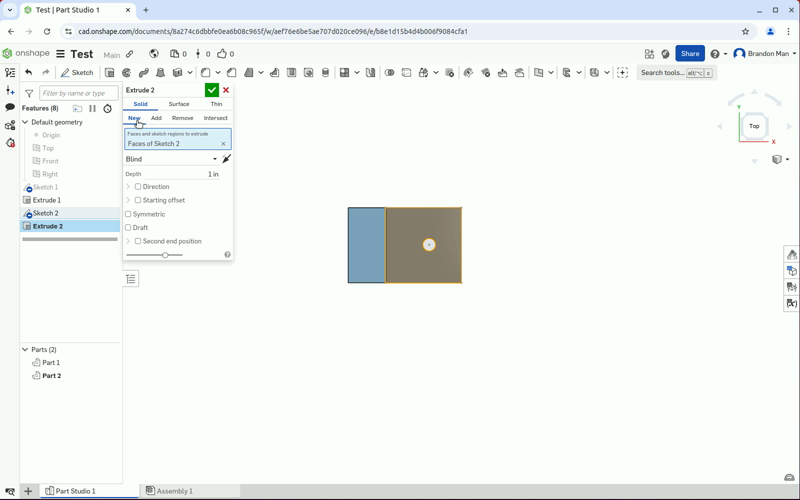
key(tab, 4)
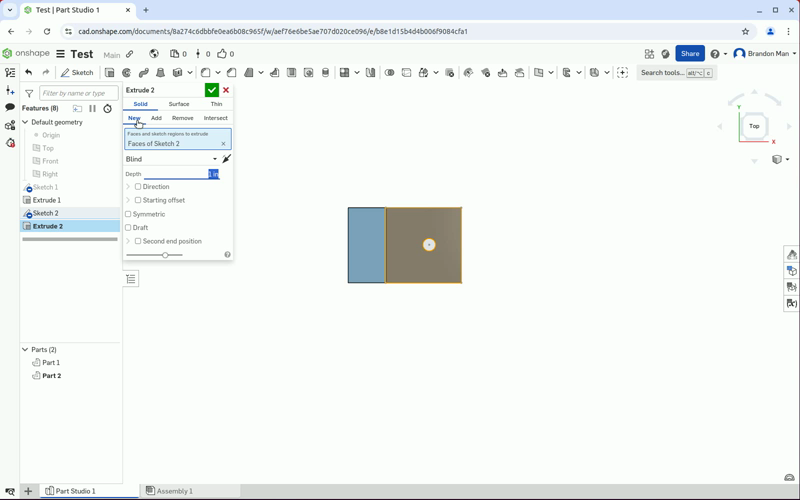
text(7.703)
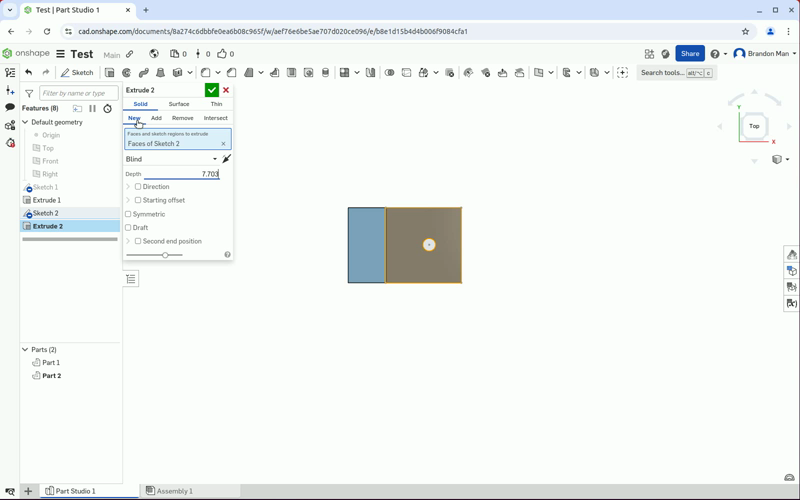
key(enter)
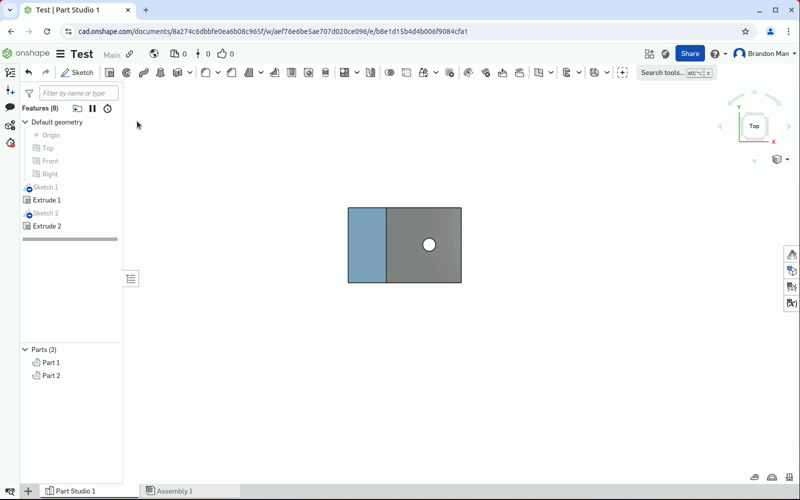
key(shift+h)
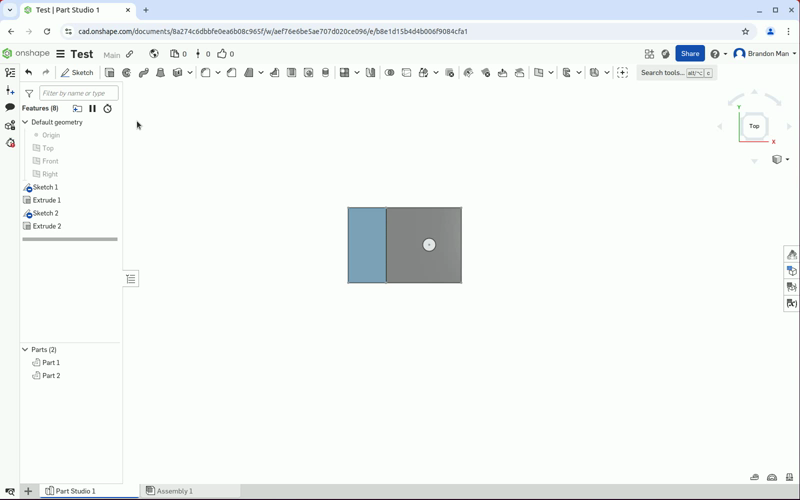
key(shift+h)
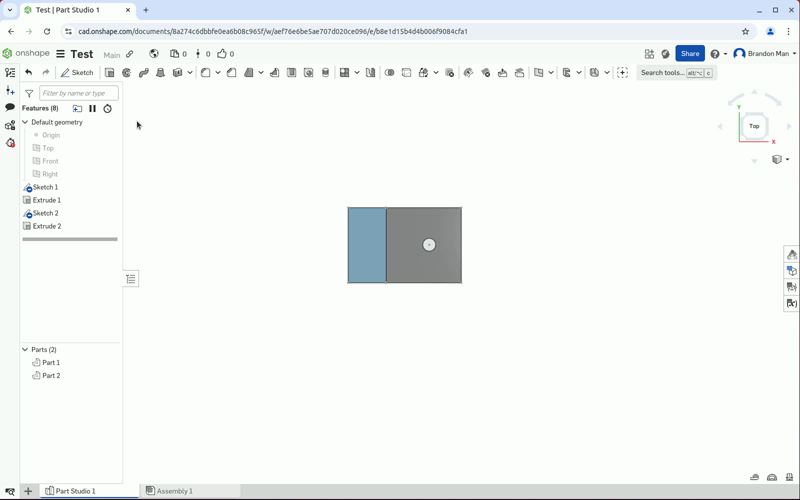
key(shift+7)
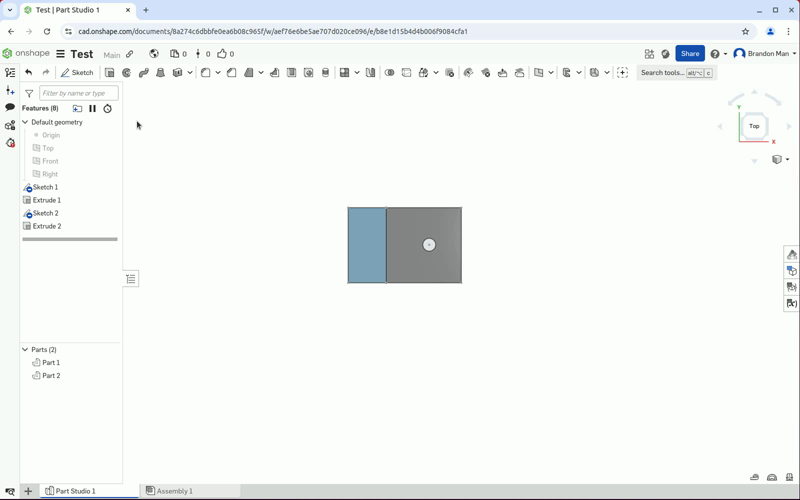
key(up, 3)
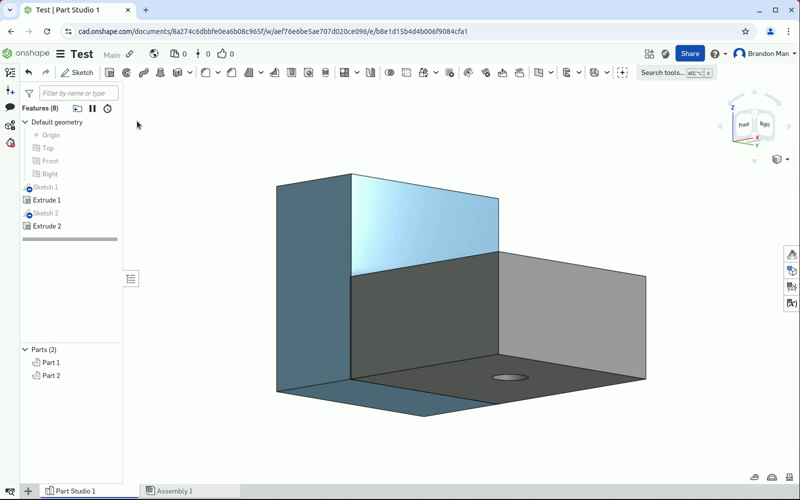
key(left, 3)
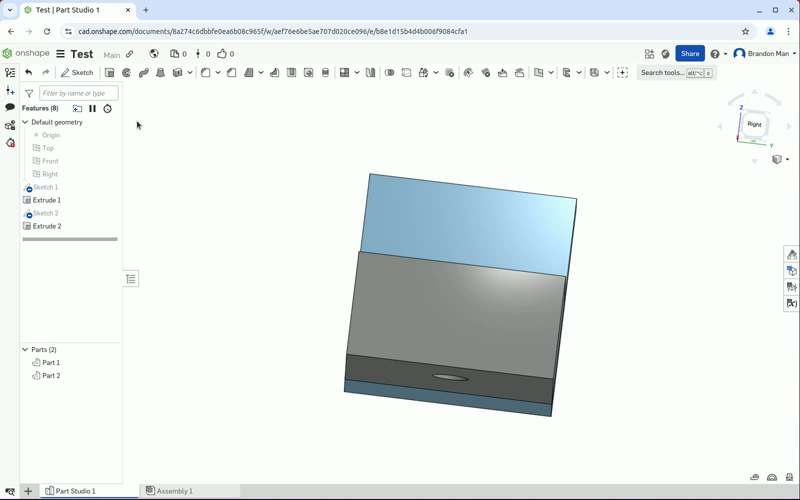
key(right, 3)
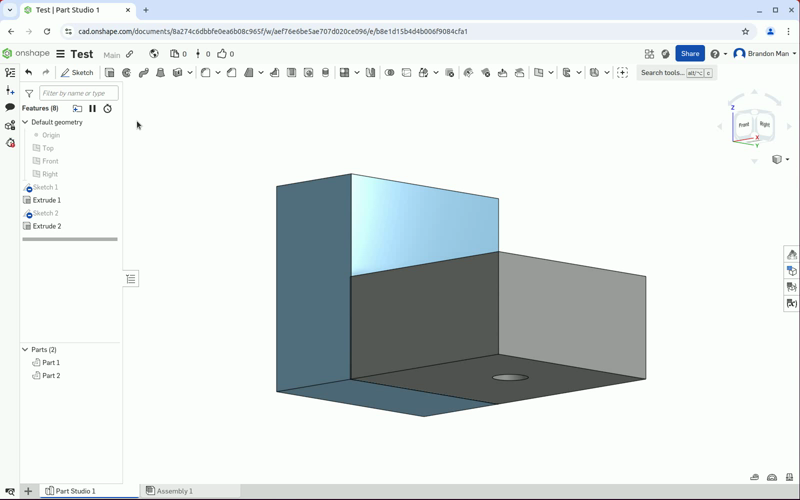
key(down, 3)
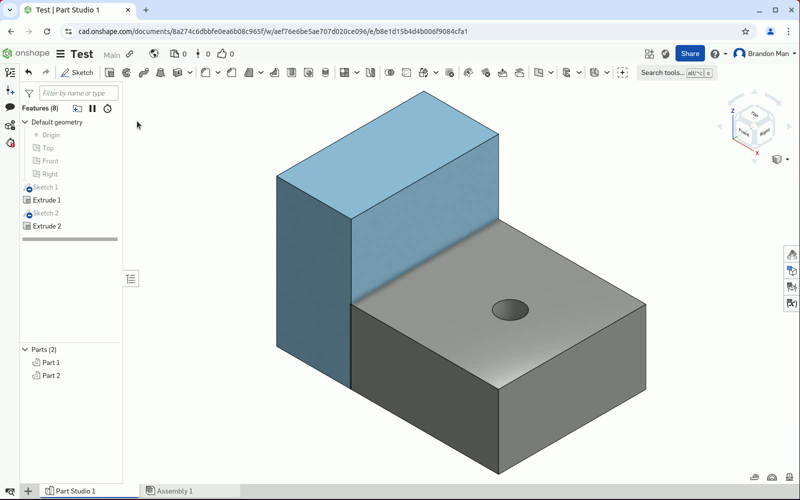
mouse_move(73, 189)
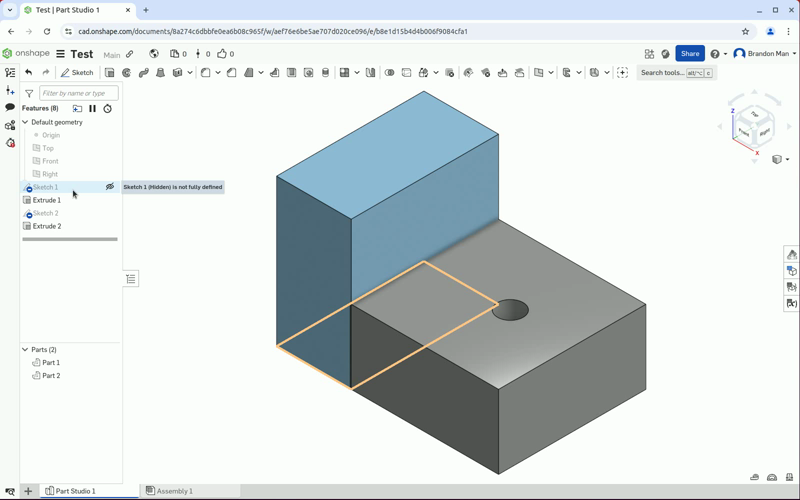
click(73, 189)